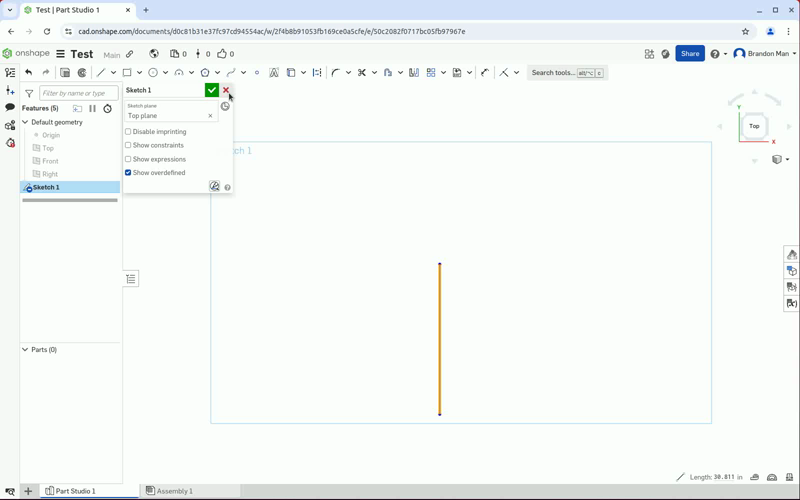
key(shift+h)
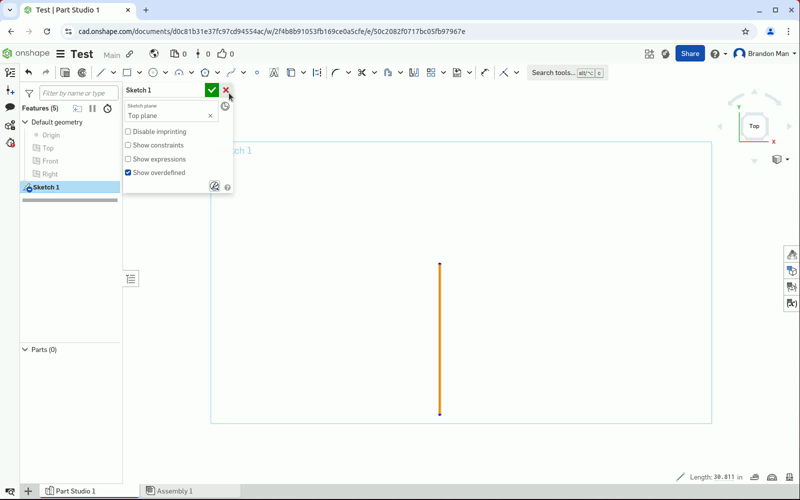
key(shift+s)
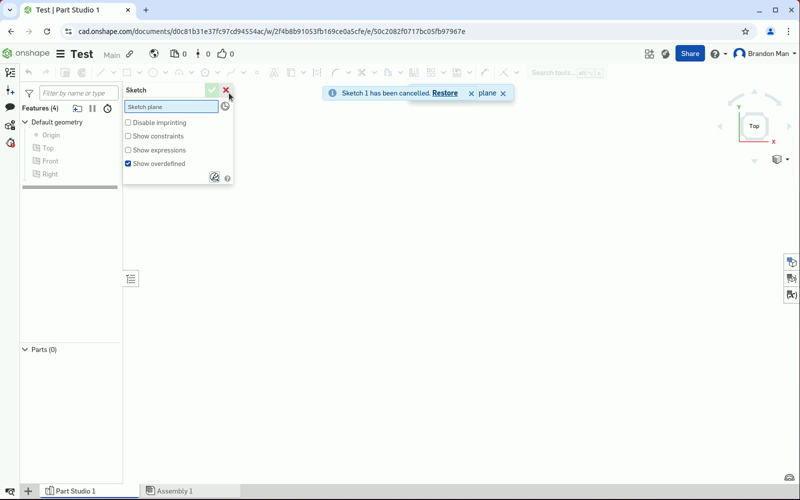
mouse_move(73, 150)
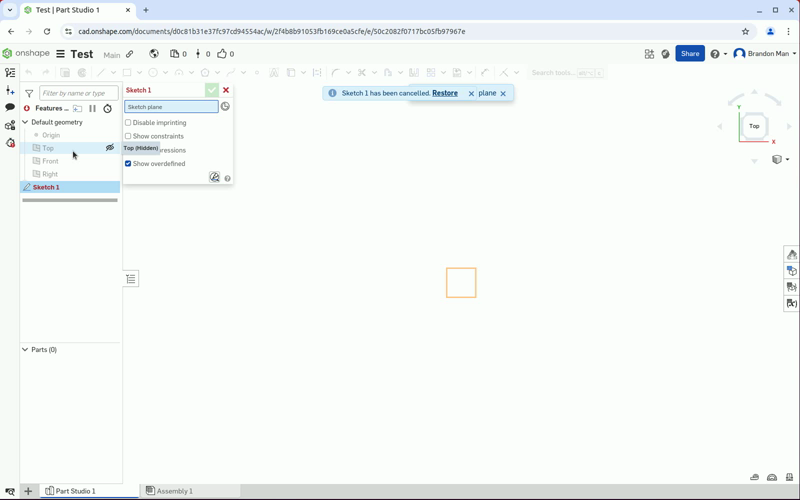
click(73, 150)
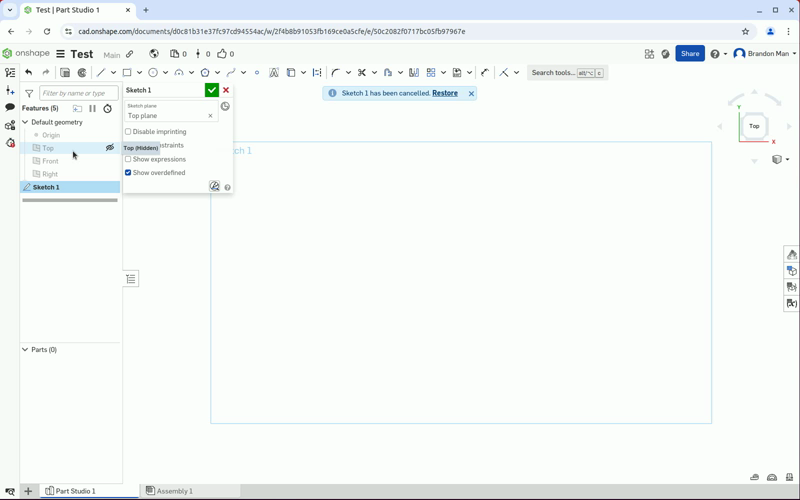
mouse_move(73, 352)
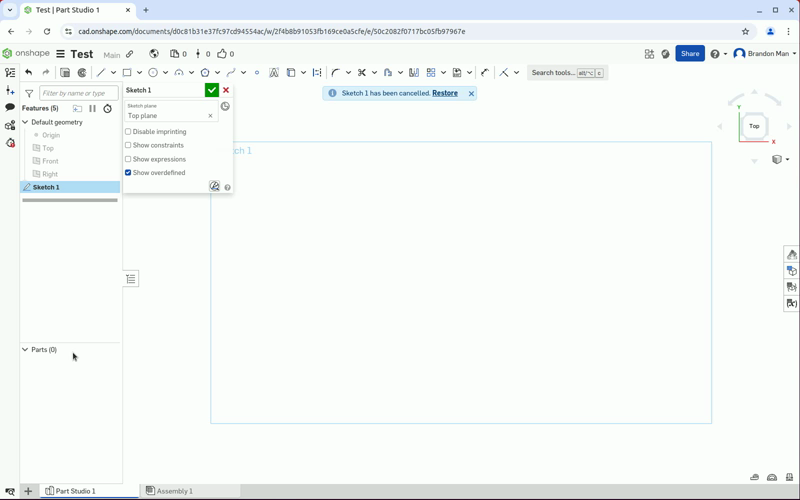
key(y)
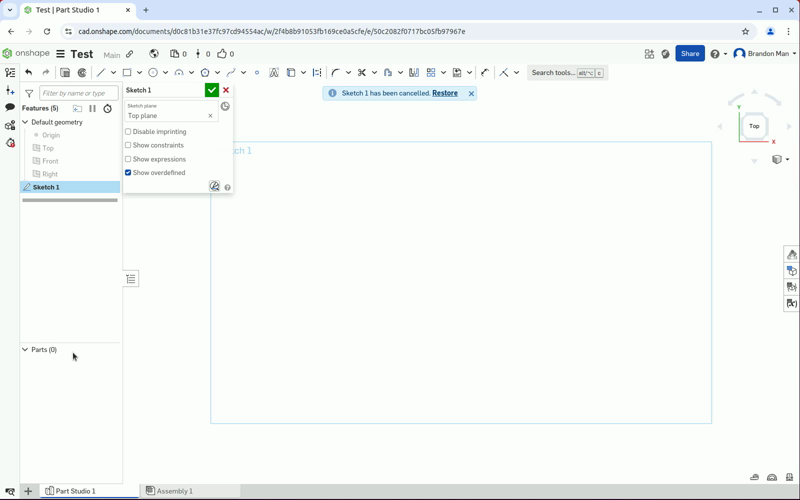
key(l)
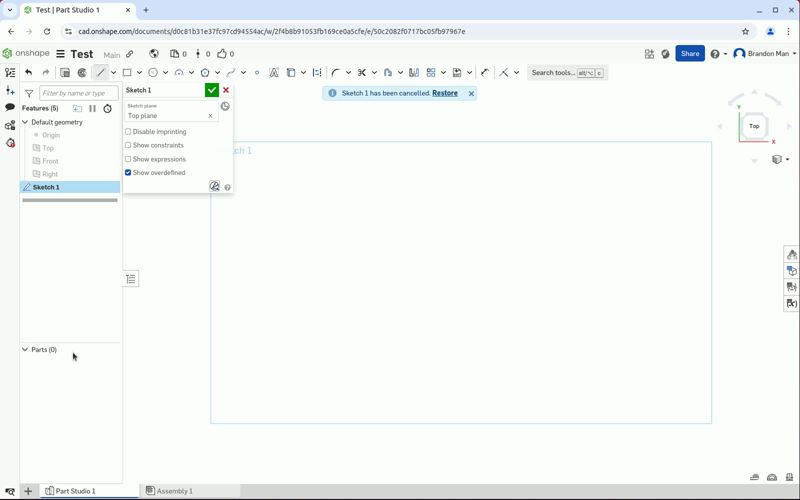
key_down(shift)
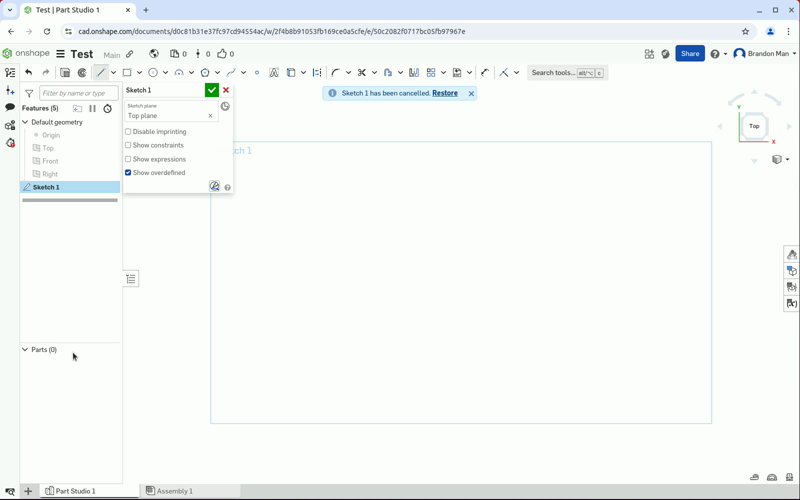
mouse_move(349, 282)
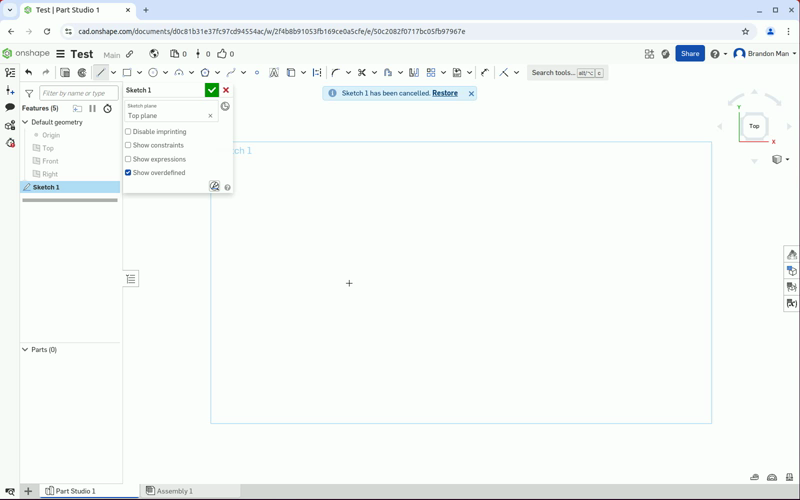
click(349, 282)
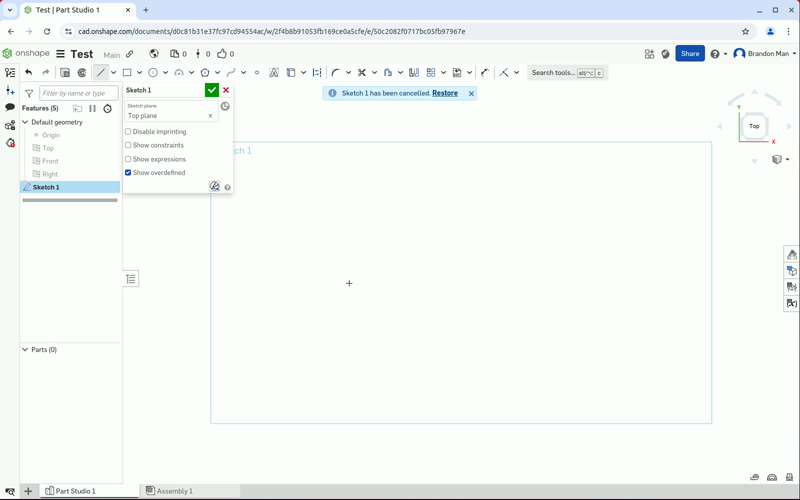
key_up(shift)
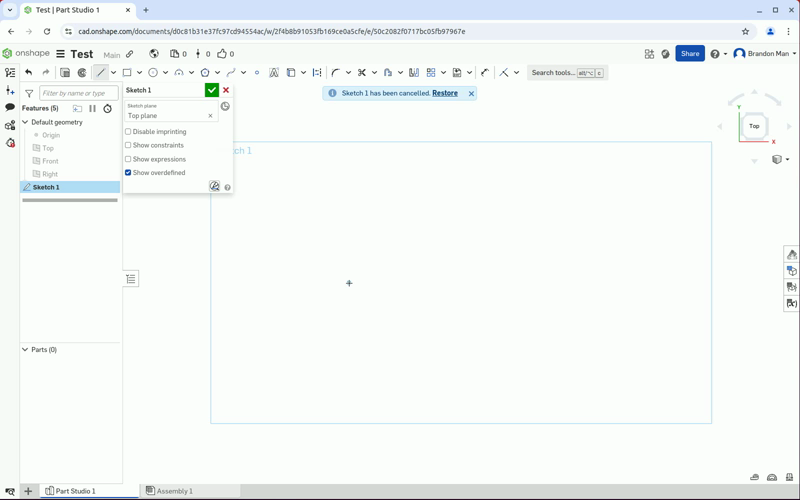
key_down(shift)
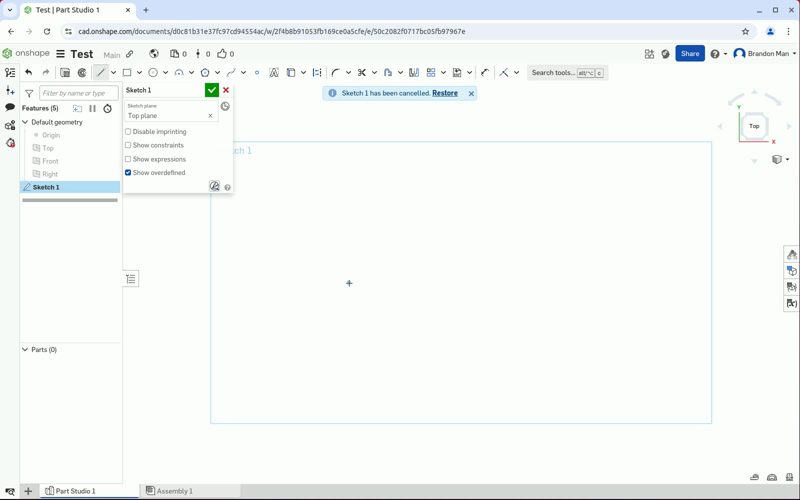
mouse_move(405, 378)
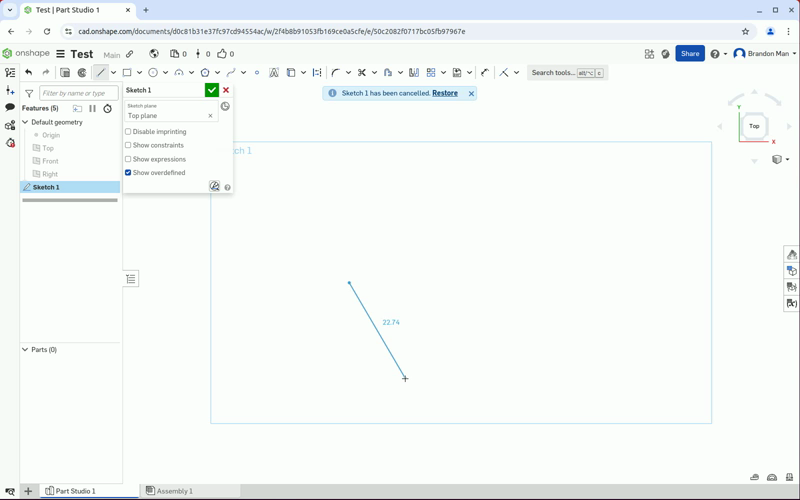
click(405, 378)
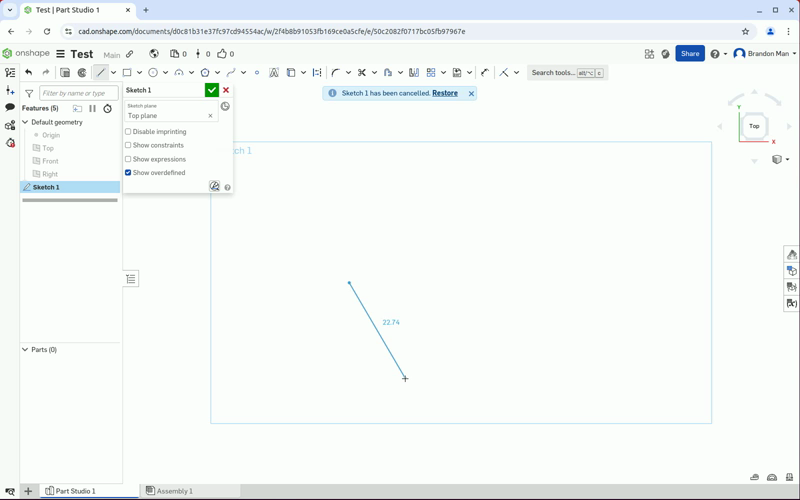
key_up(shift)
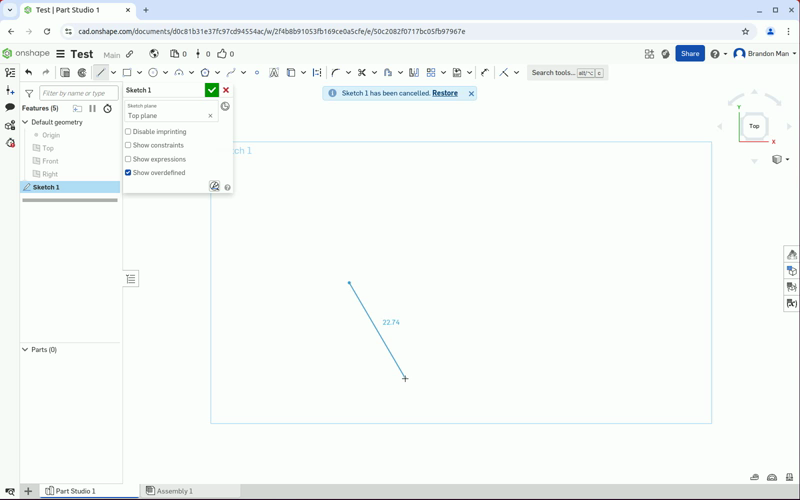
key_down(shift)
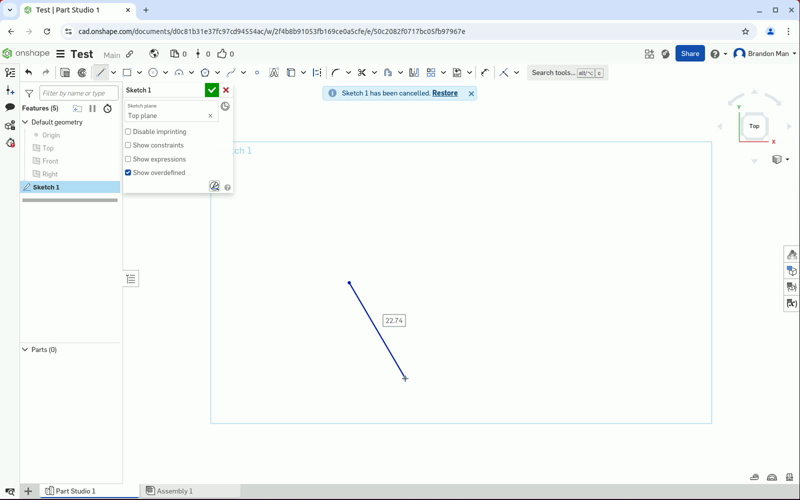
mouse_move(514, 378)
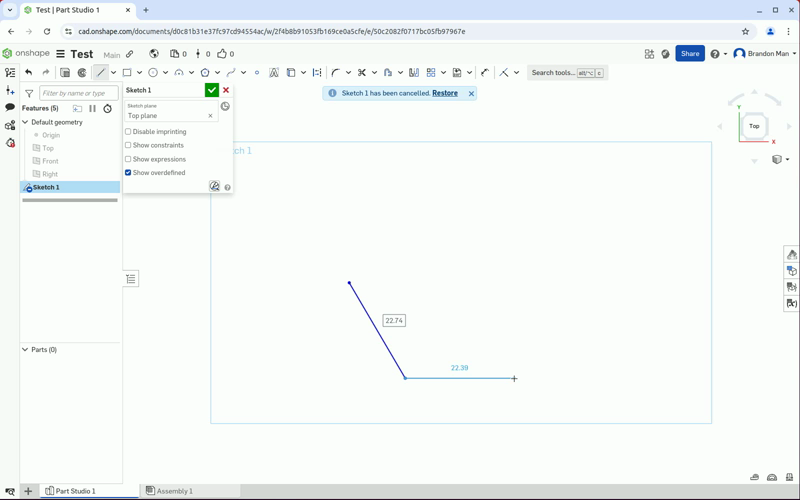
click(514, 378)
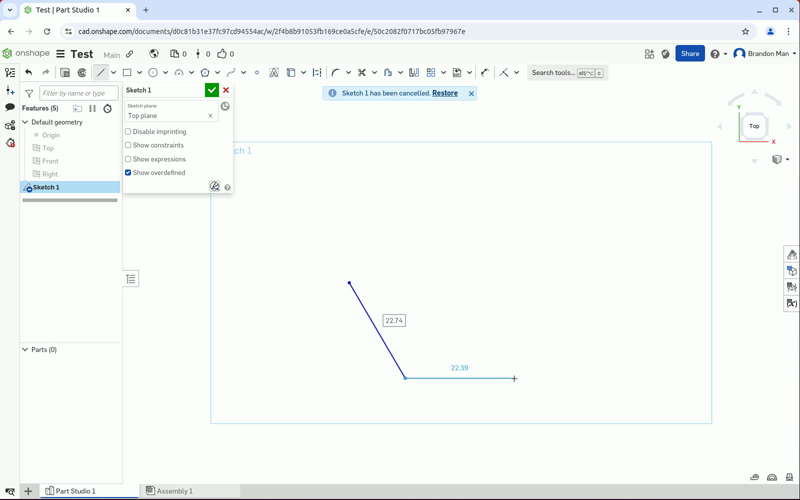
key_up(shift)
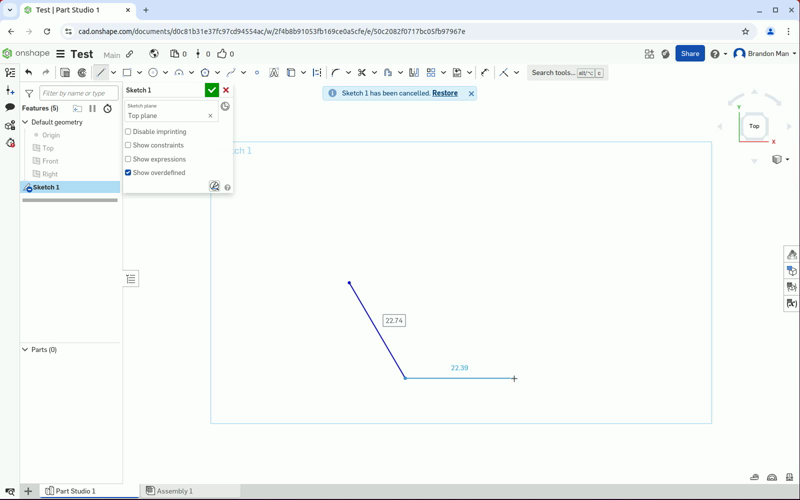
key_down(shift)
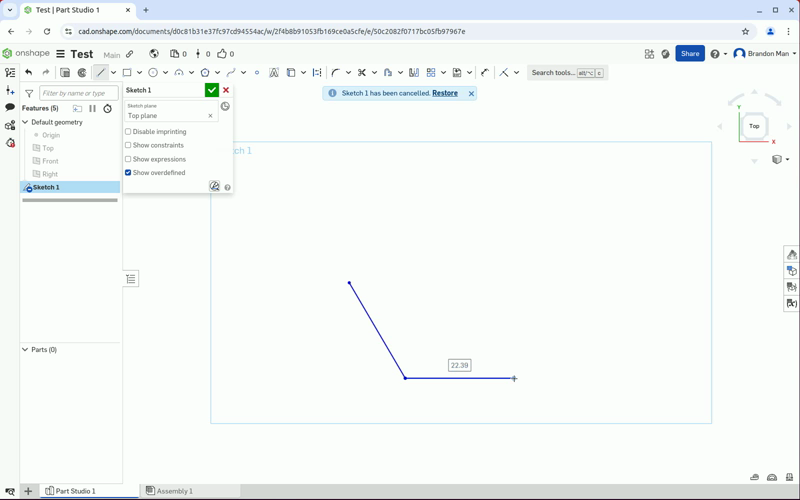
mouse_move(569, 282)
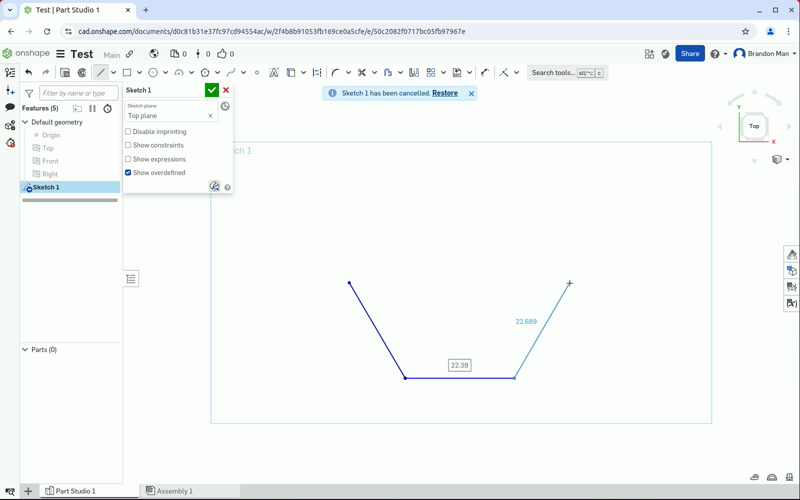
click(569, 282)
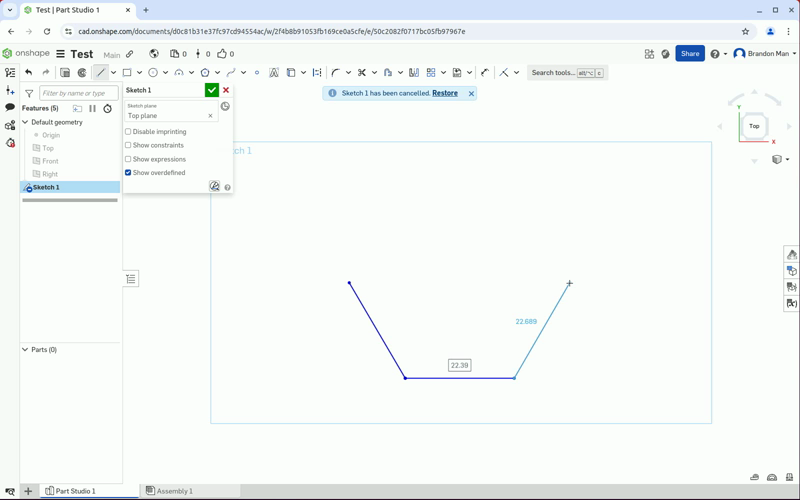
key_up(shift)
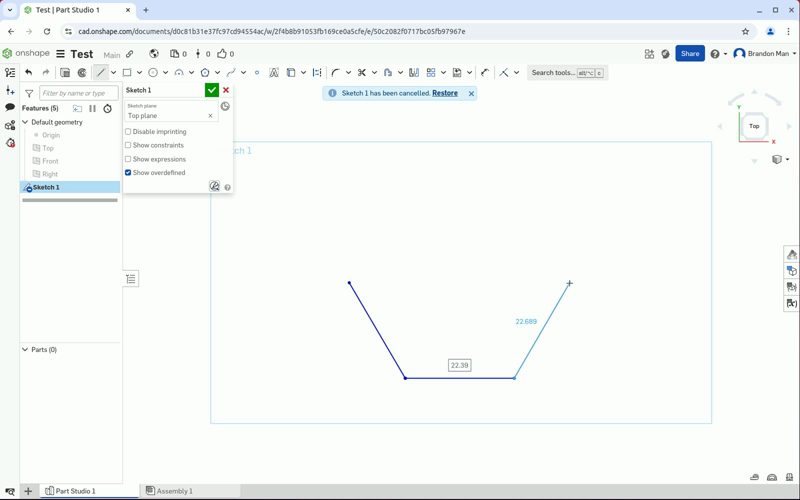
key_down(shift)
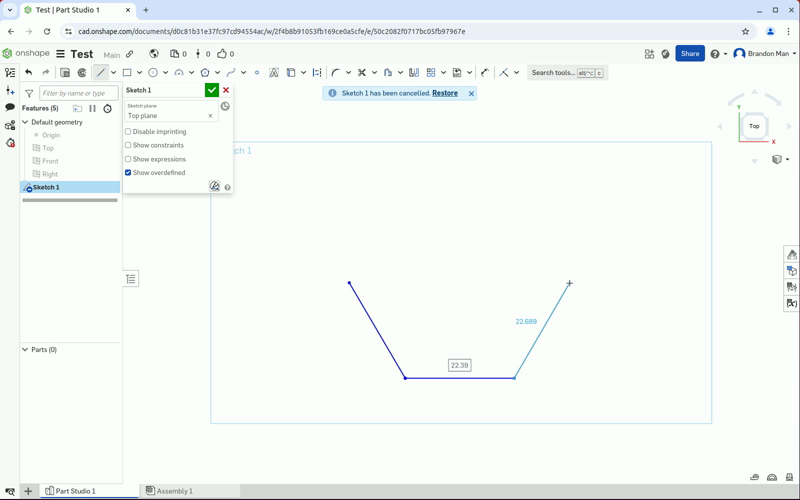
mouse_move(514, 187)
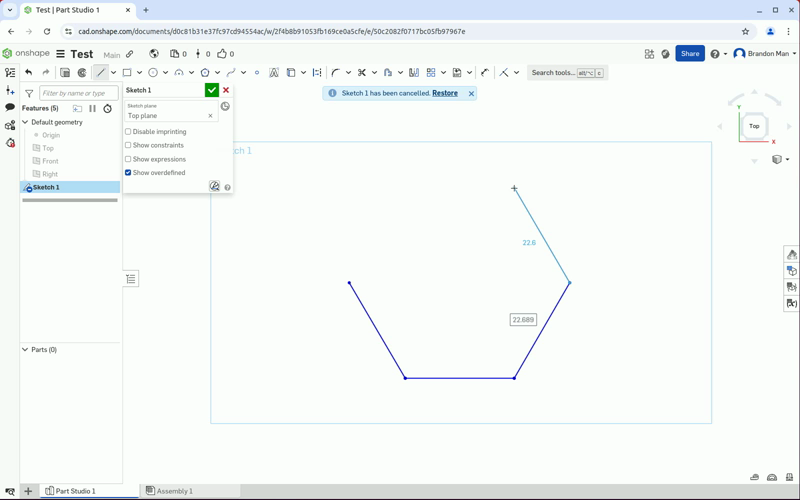
click(514, 187)
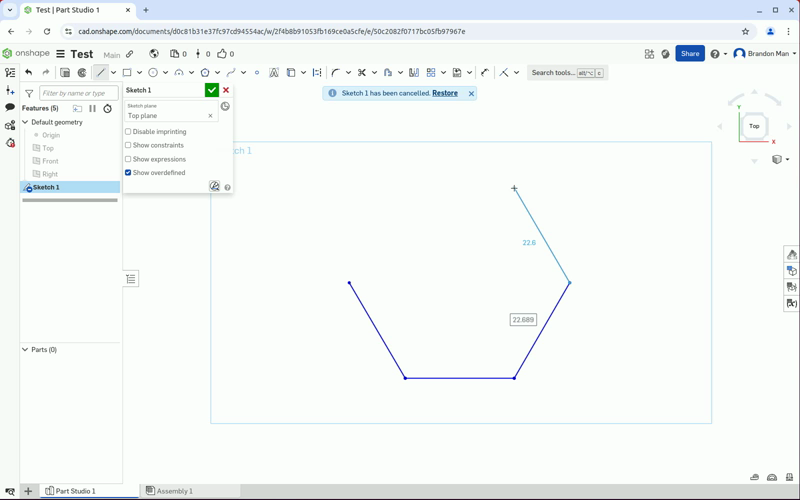
key_up(shift)
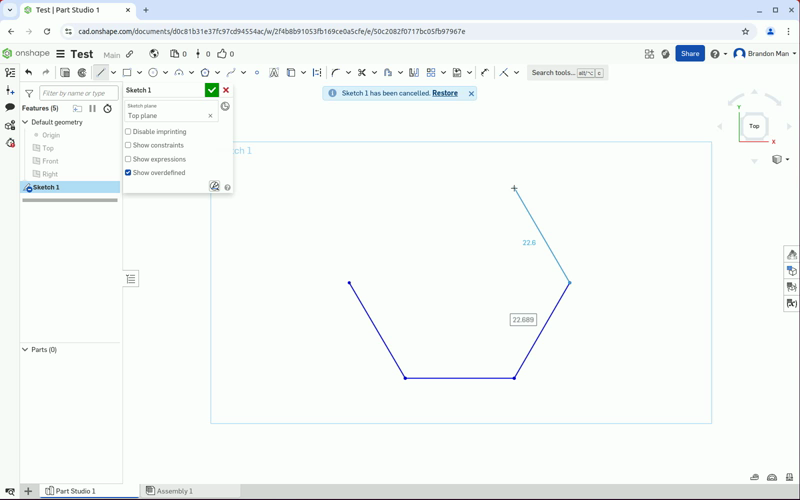
key_down(shift)
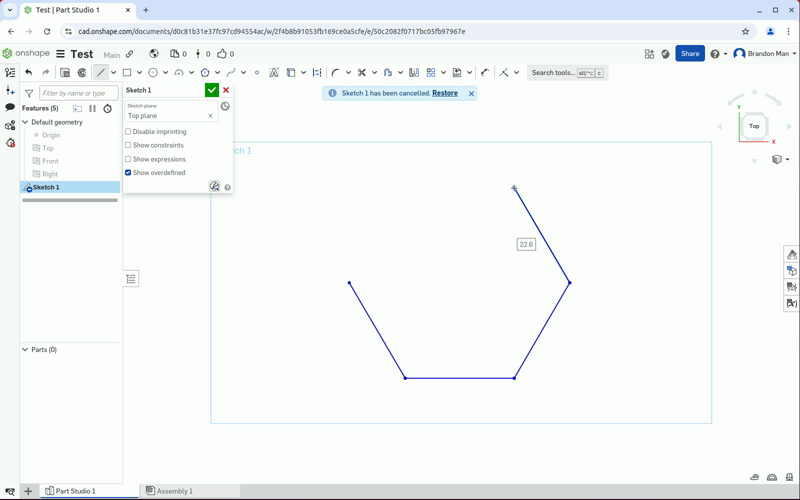
mouse_move(405, 187)
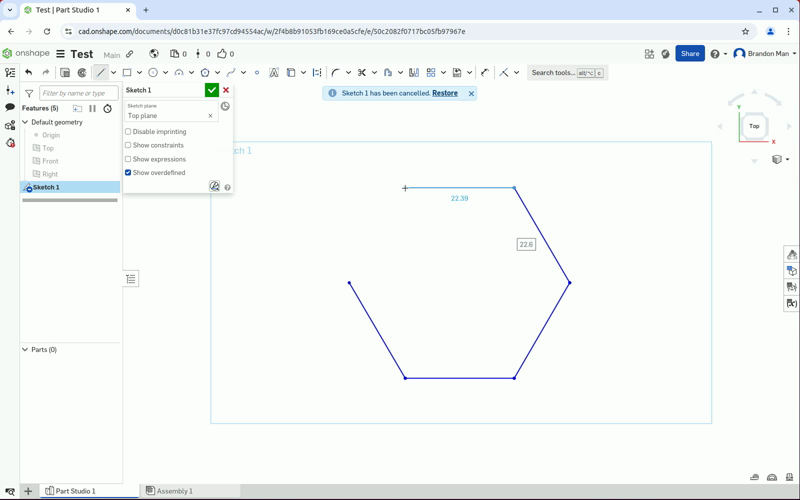
click(405, 187)
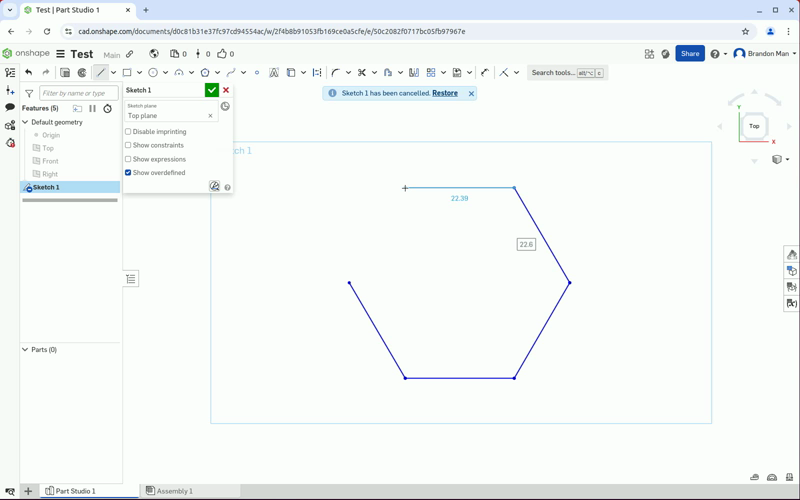
key_up(shift)
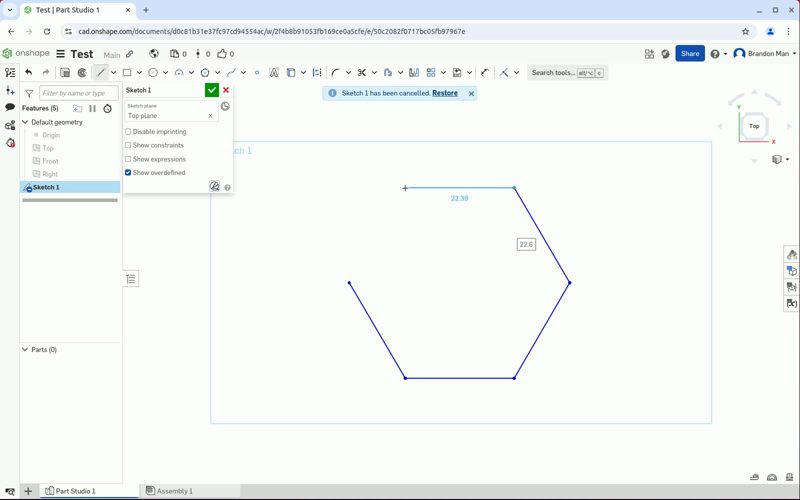
key_down(shift)
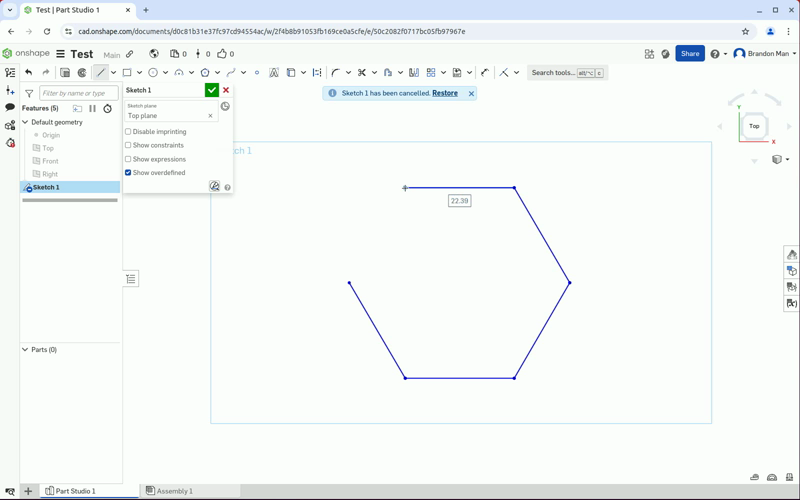
mouse_move(349, 282)
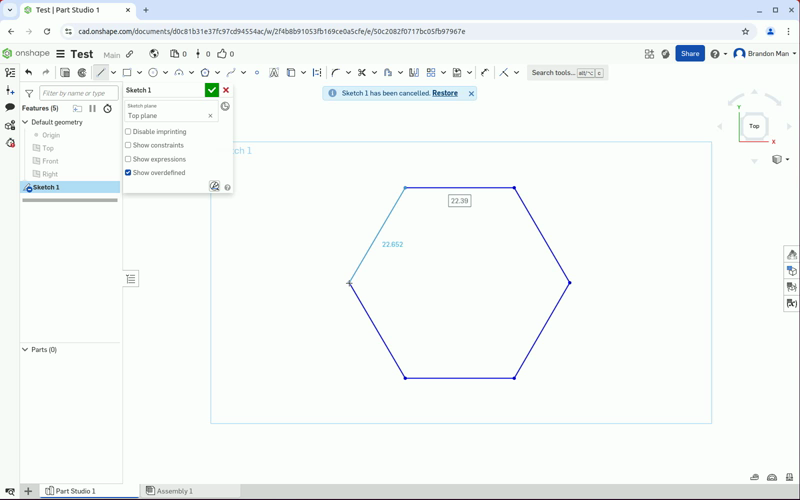
key_up(shift)
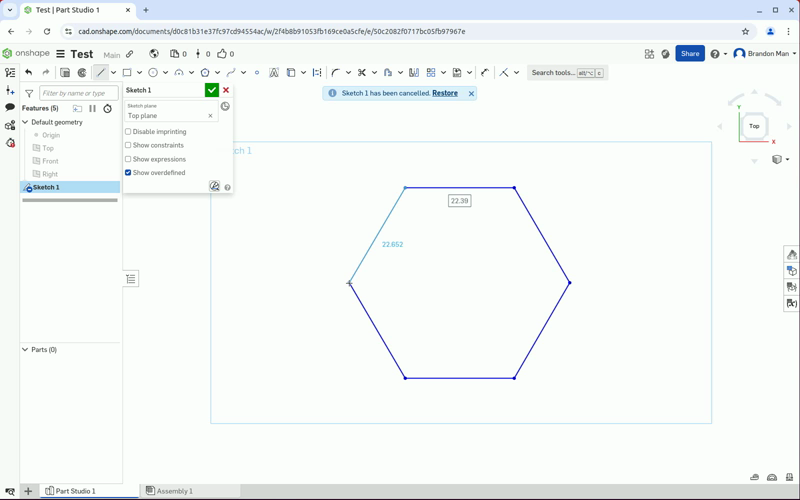
click(349, 282)
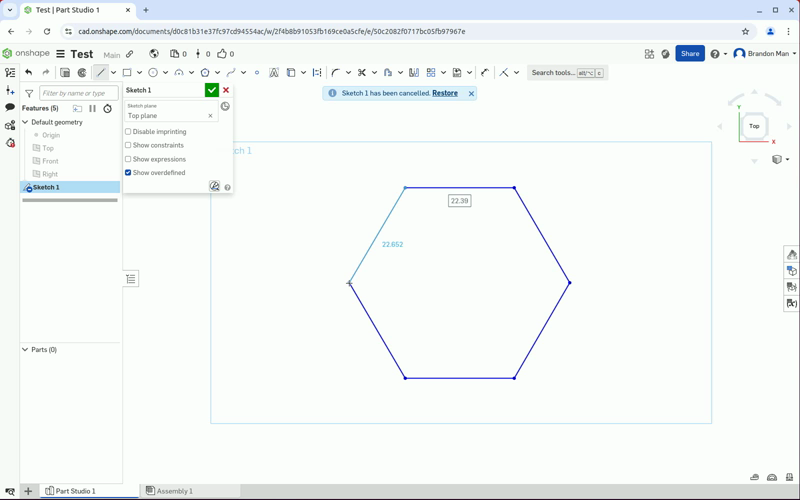
key(esc)
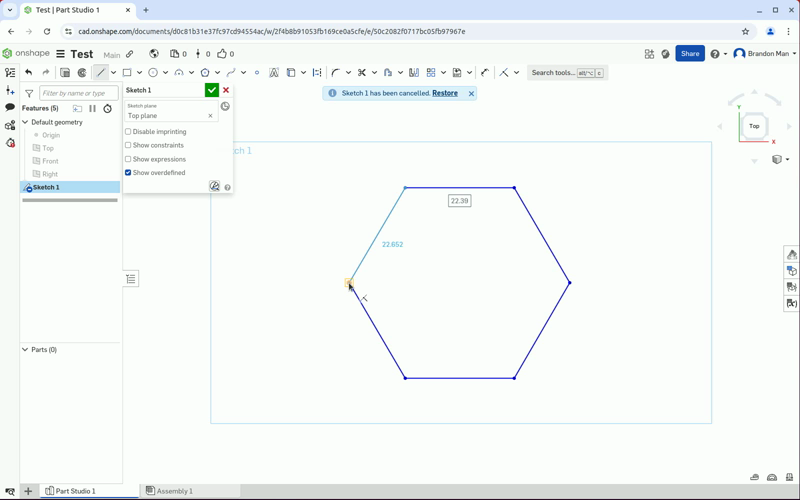
mouse_move(465, 208)
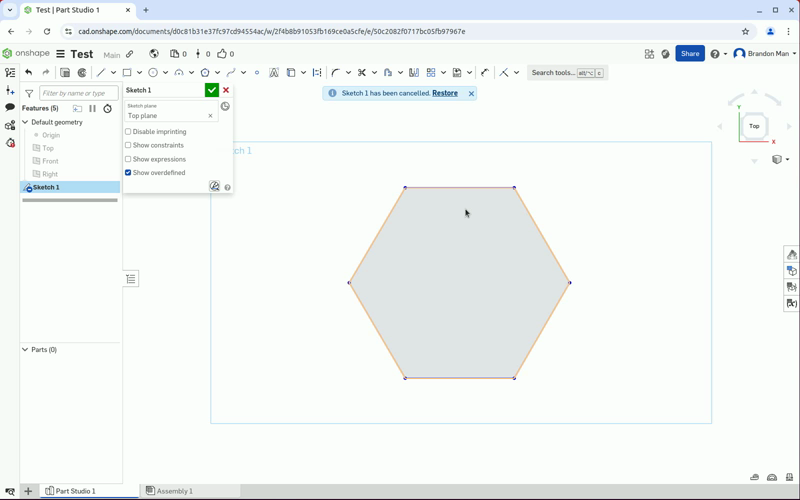
click(465, 208)
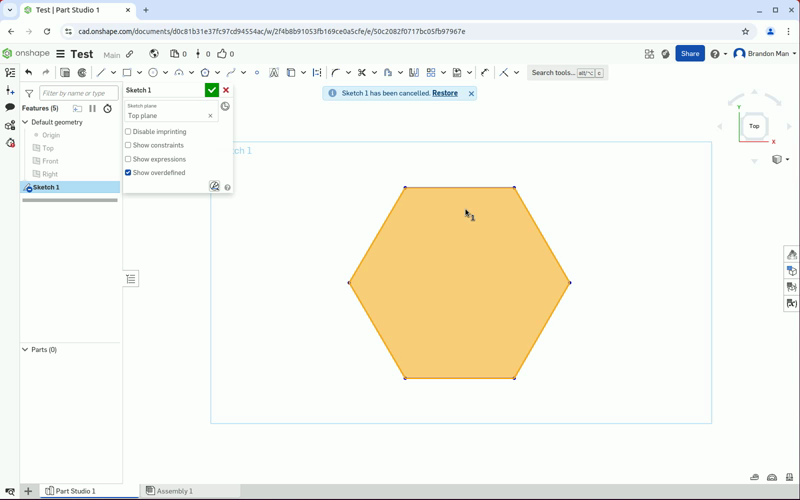
mouse_move(73, 352)
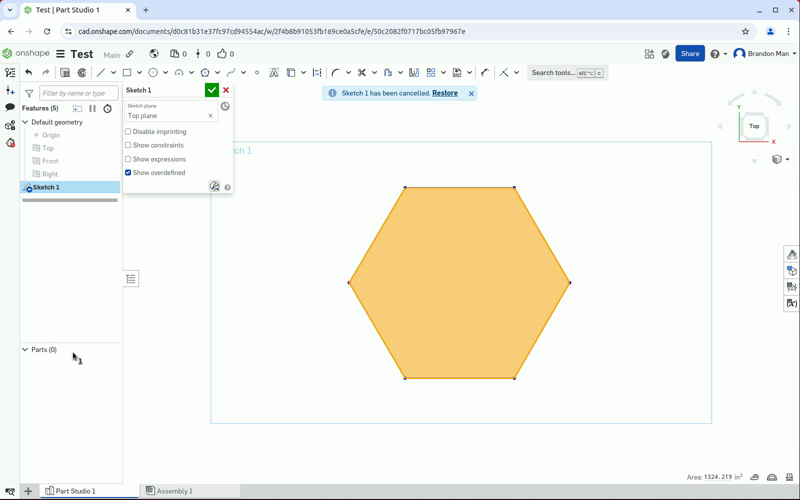
key(shift+y)
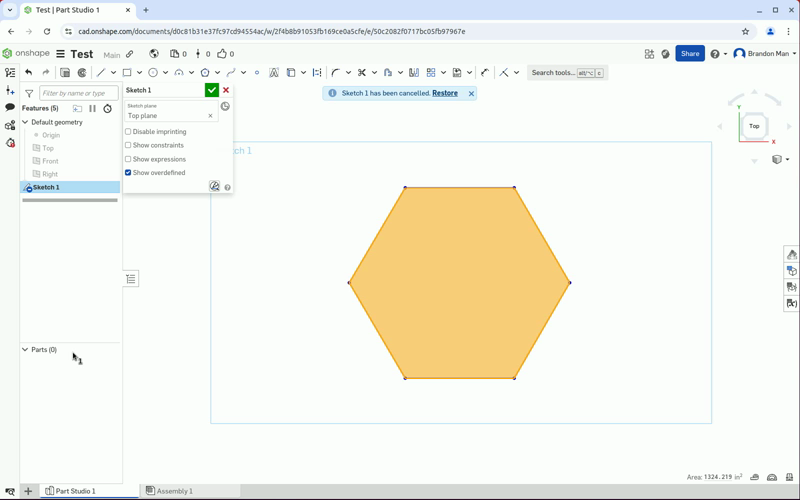
key(shift+e)
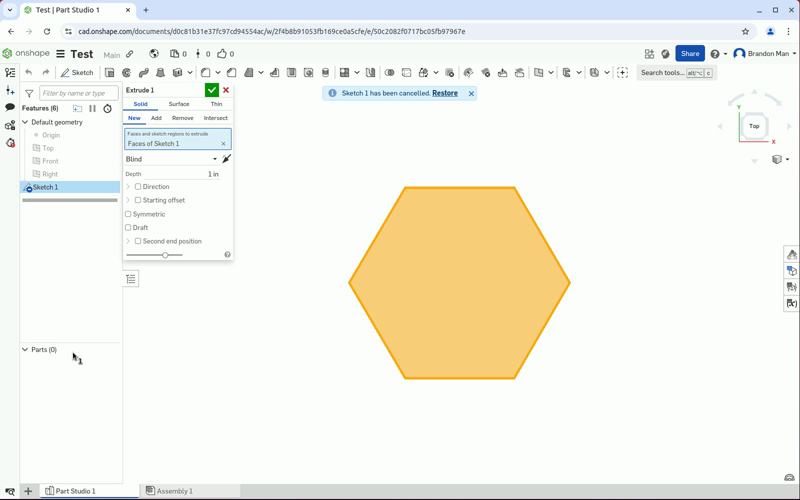
mouse_move(143, 106)
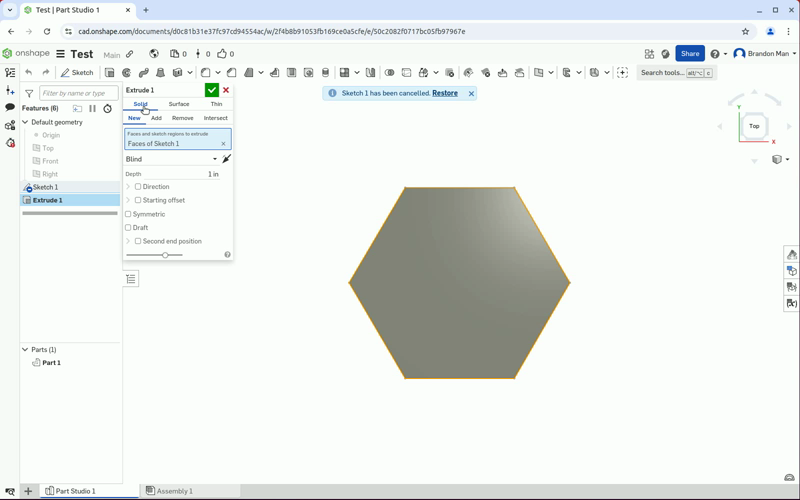
click(143, 106)
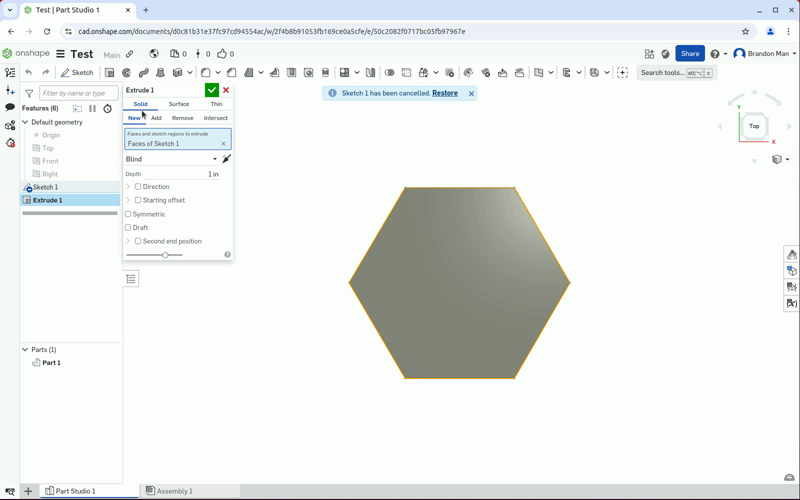
mouse_move(137, 120)
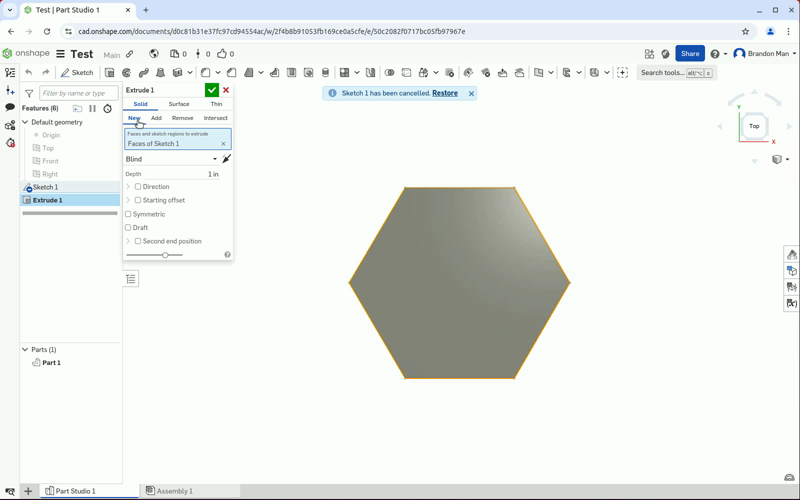
click(137, 120)
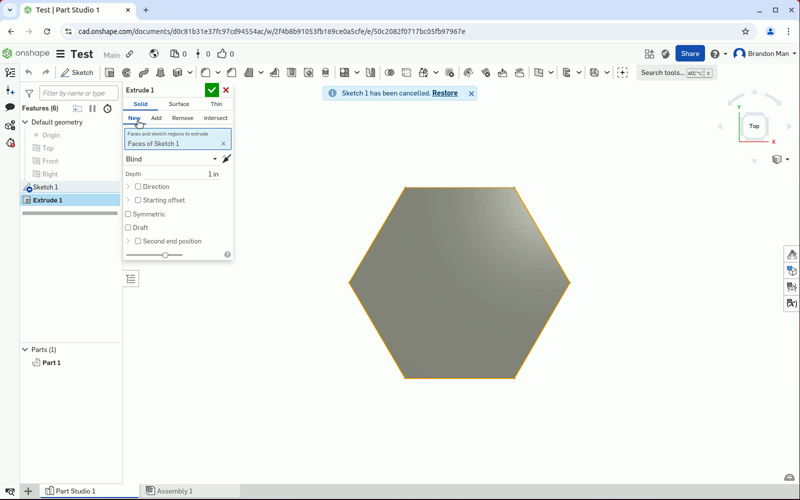
key(tab, 4)
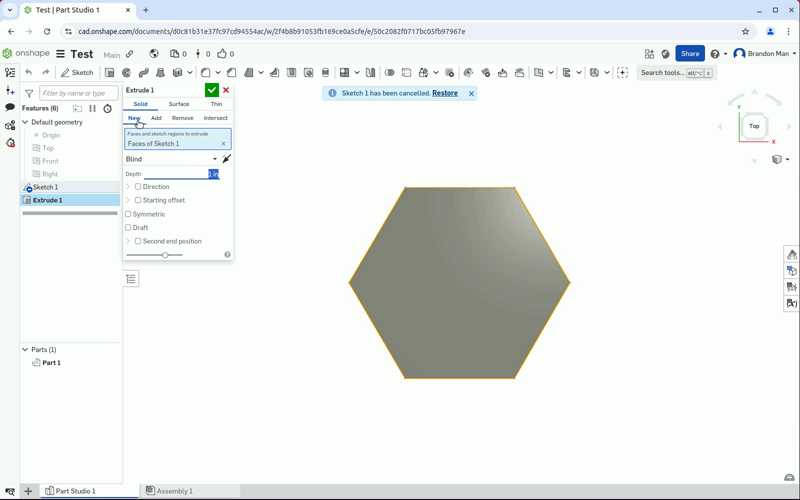
text(15.405)
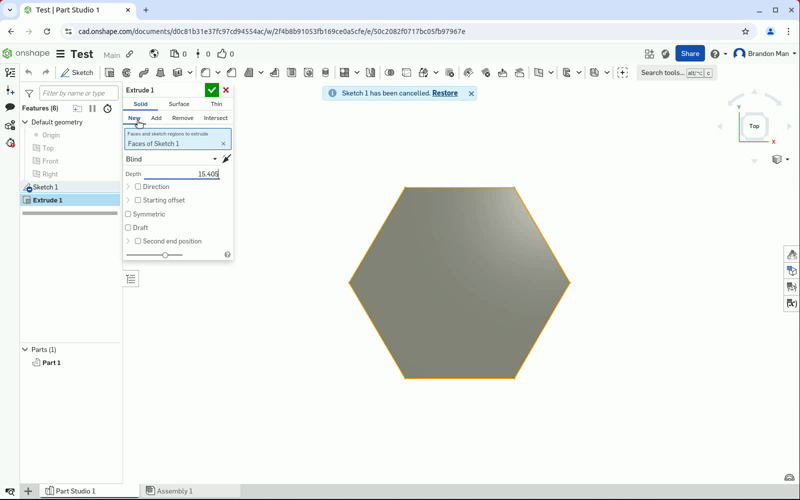
key(enter)
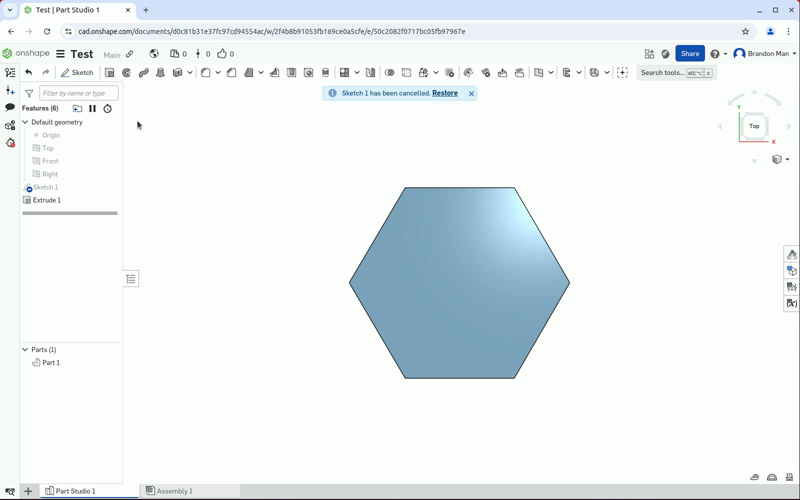
key(shift+h)
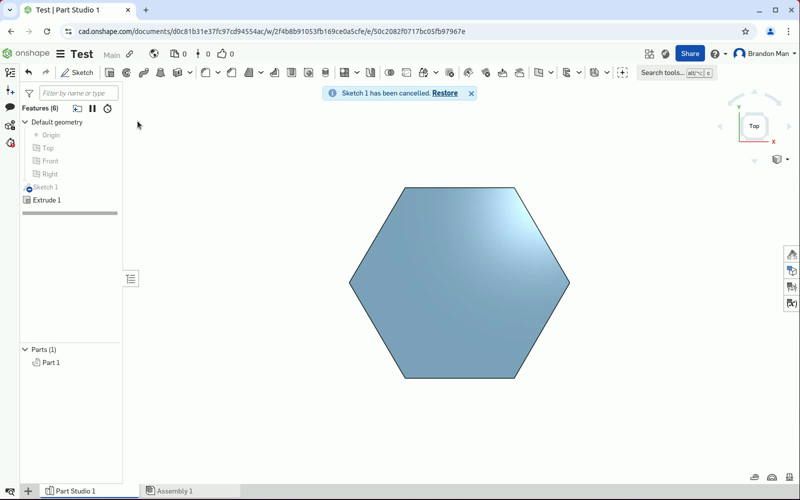
key(shift+h)
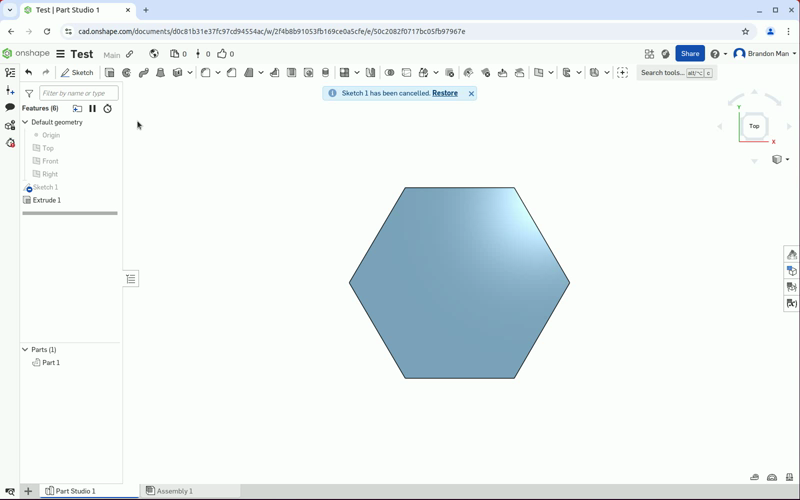
mouse_move(73, 189)
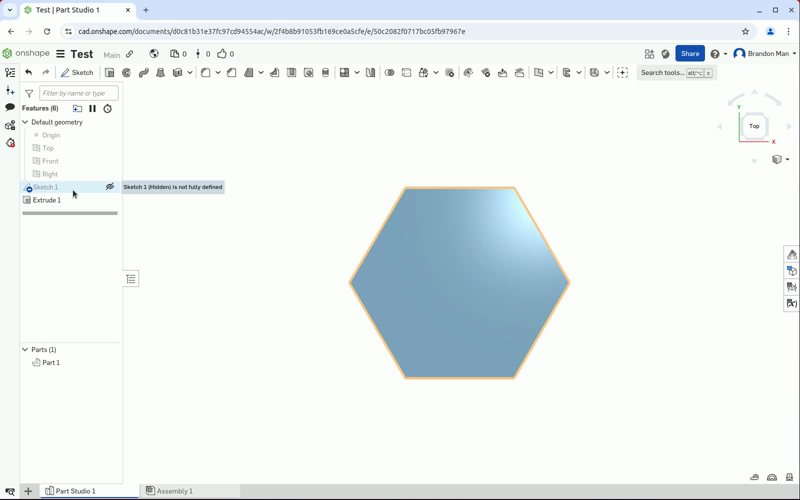
click(73, 189)
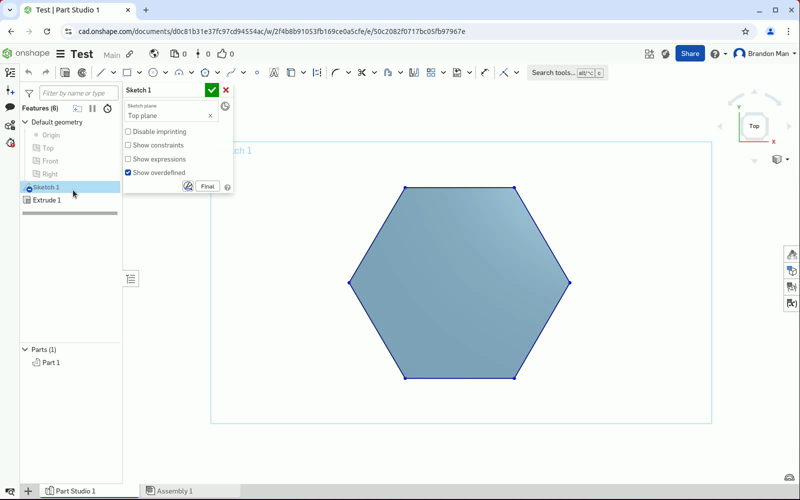
mouse_move(229, 92)
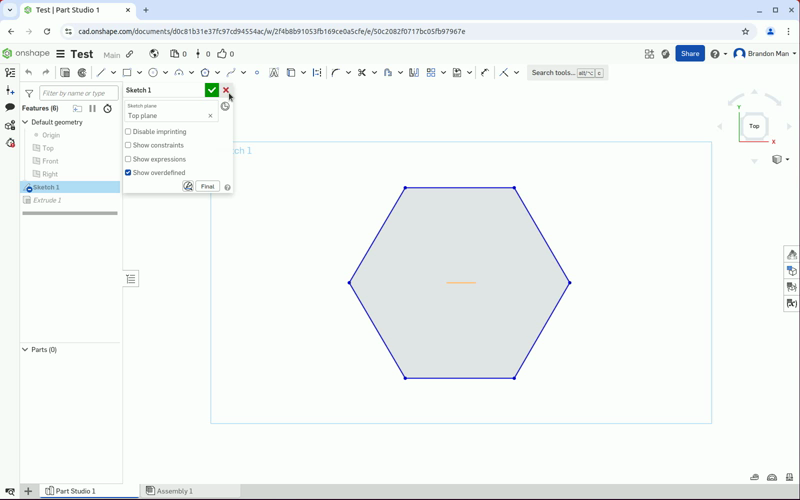
click(229, 92)
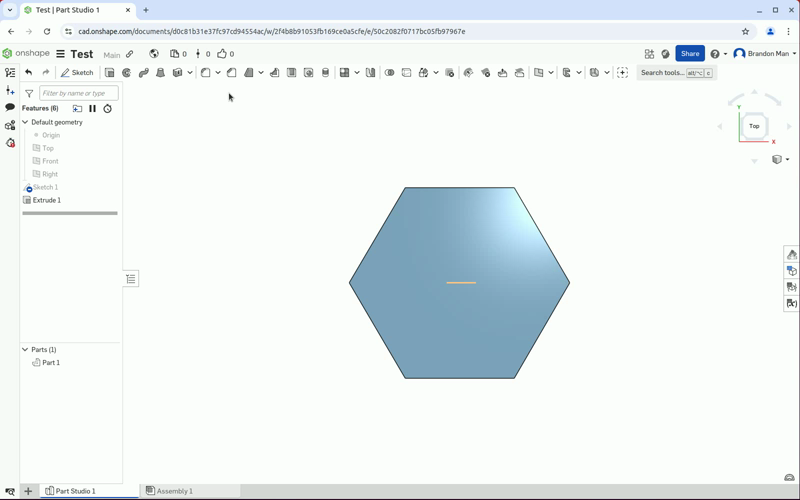
mouse_move(541, 75)
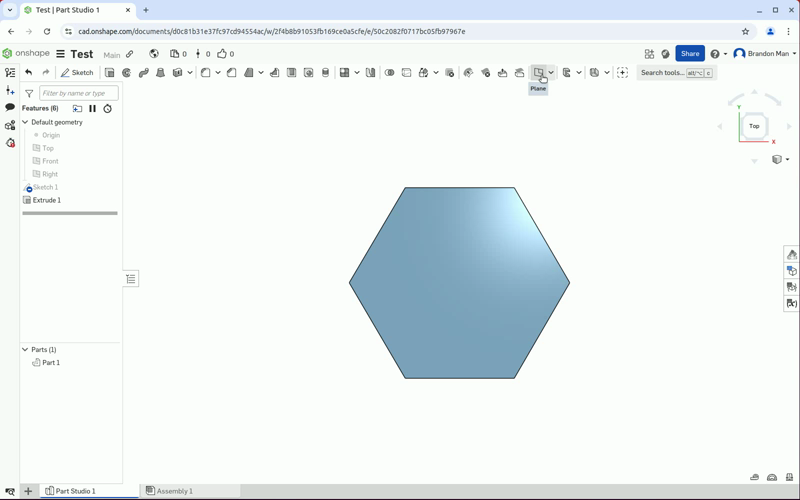
click(541, 75)
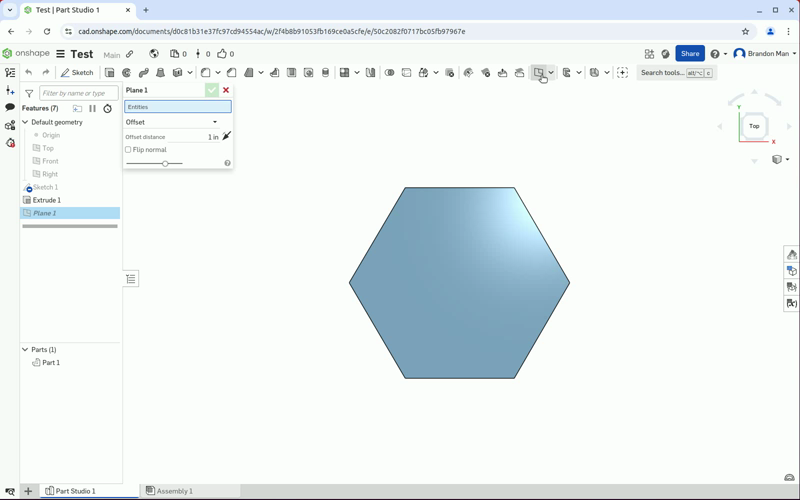
mouse_move(73, 150)
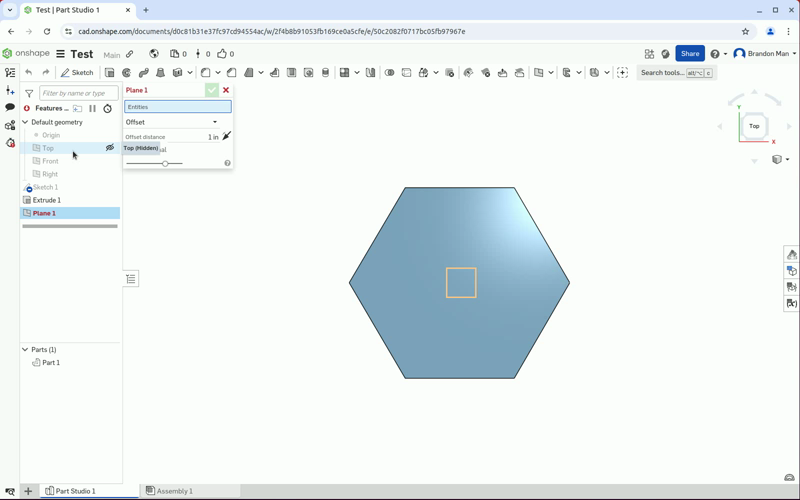
click(73, 150)
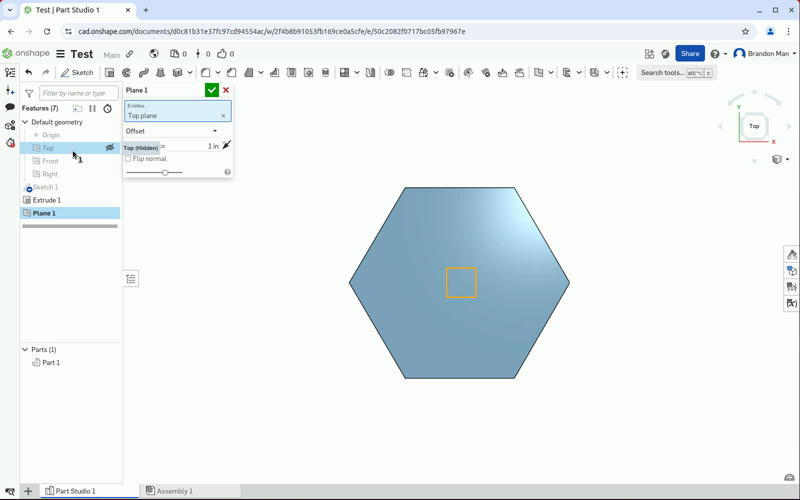
key(tab, 2)
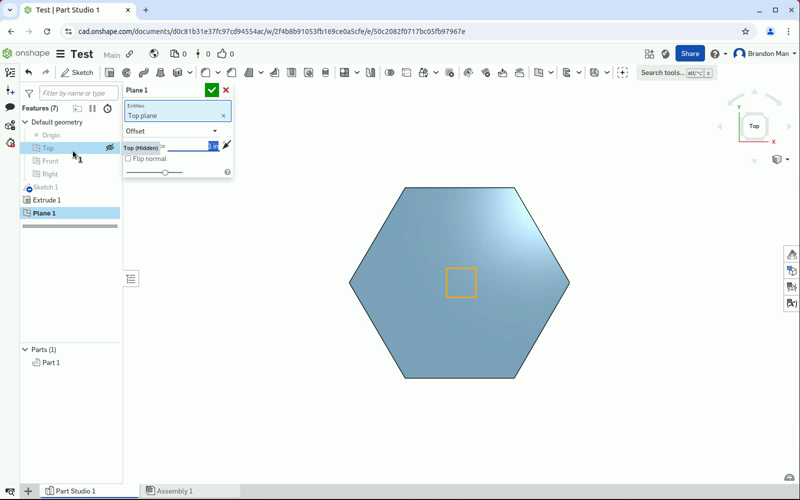
text(15.405)
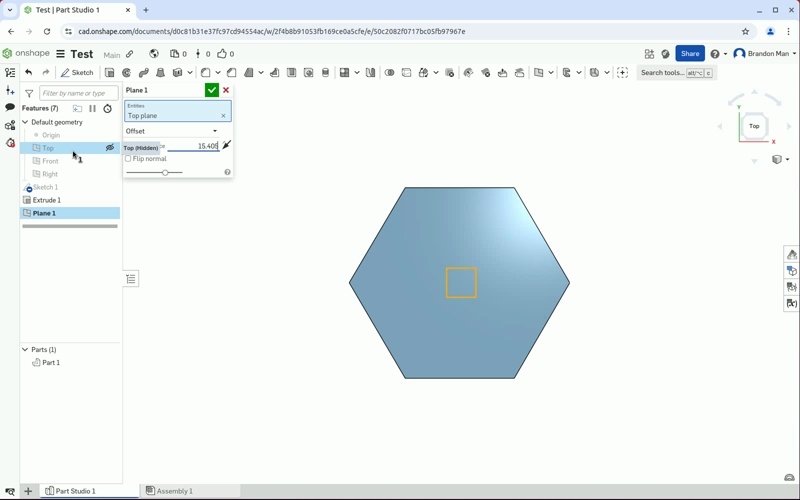
key(enter, 2)
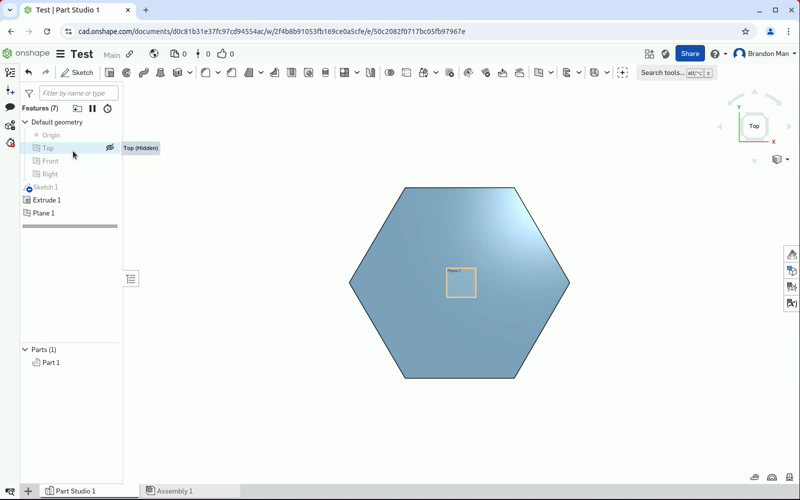
key(shift+s)
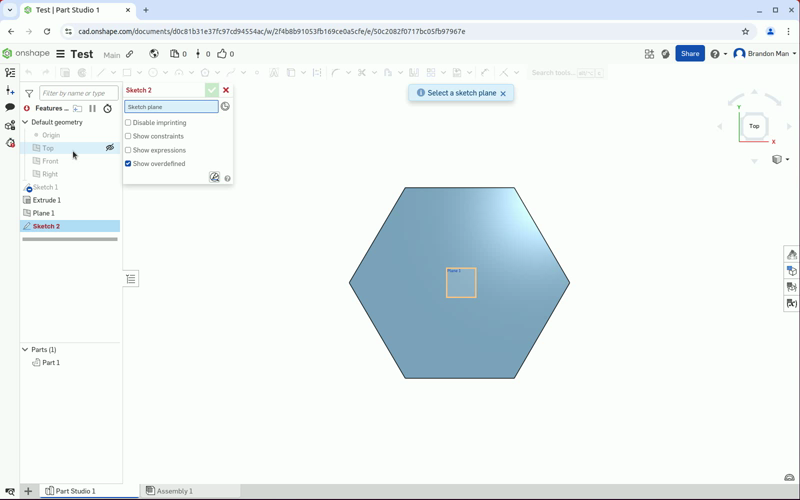
mouse_move(73, 215)
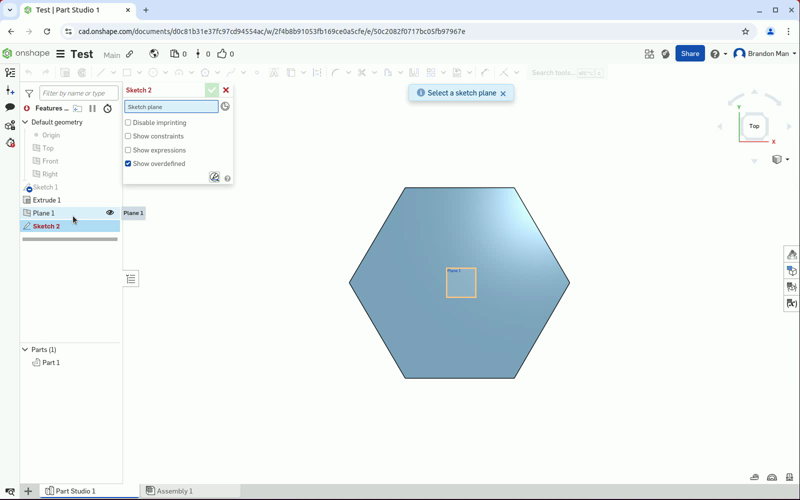
click(73, 215)
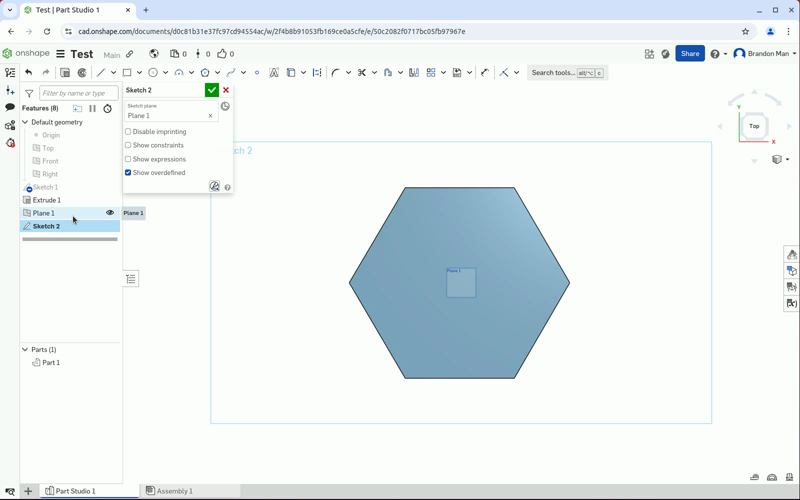
mouse_move(73, 352)
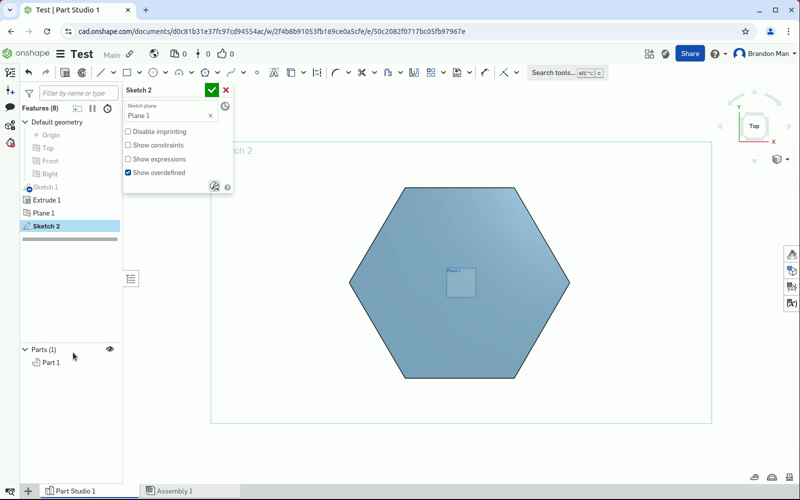
key(y)
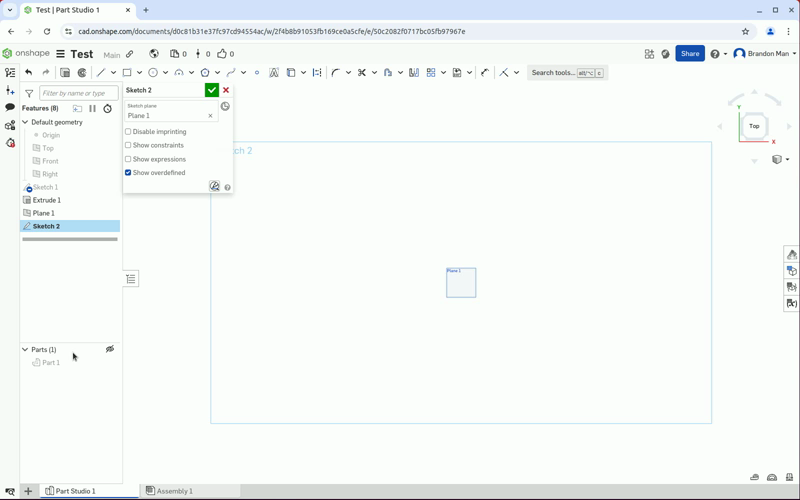
key(c)
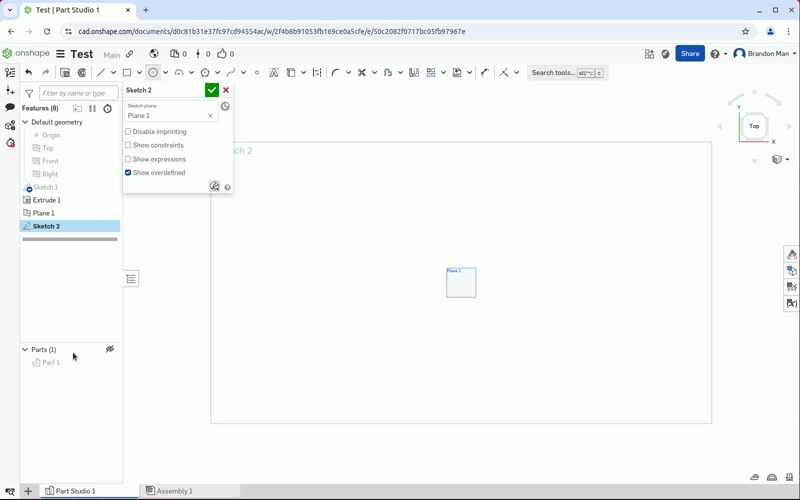
key_down(shift)
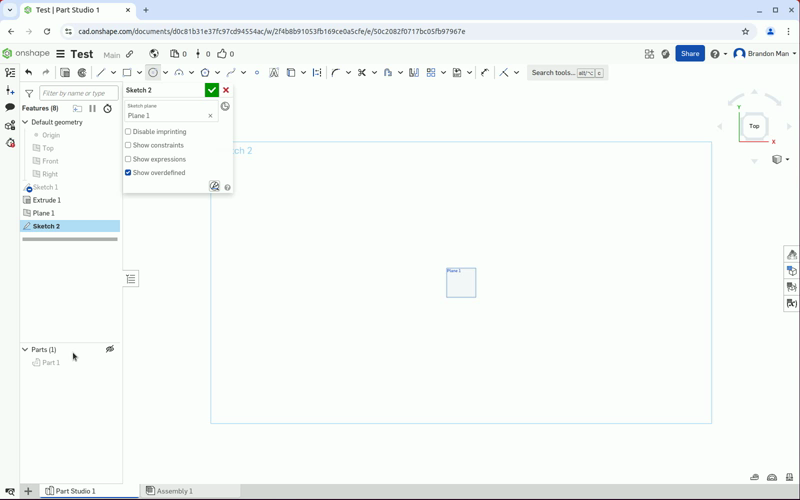
mouse_move(461, 282)
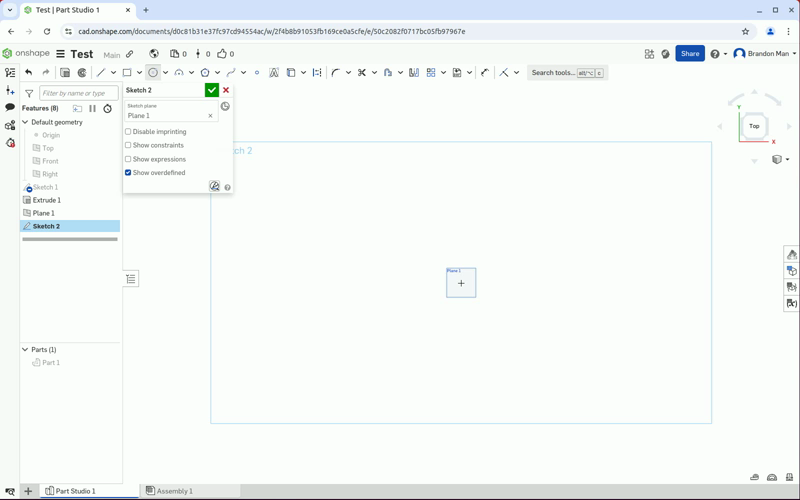
click(461, 282)
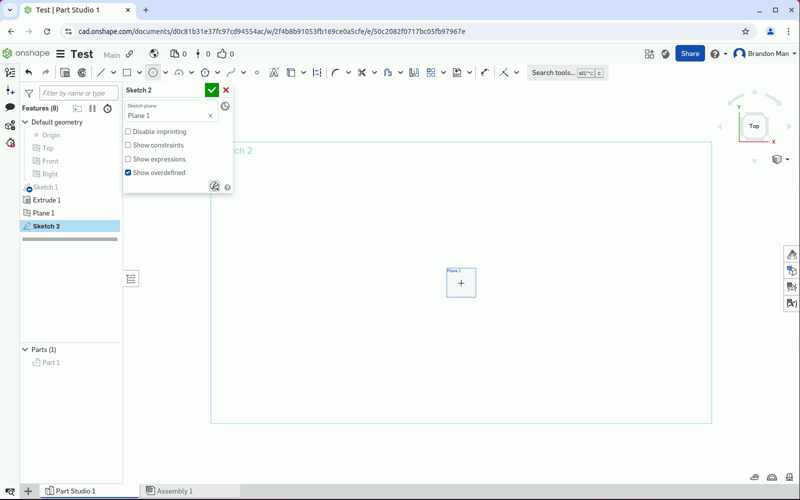
key_up(shift)
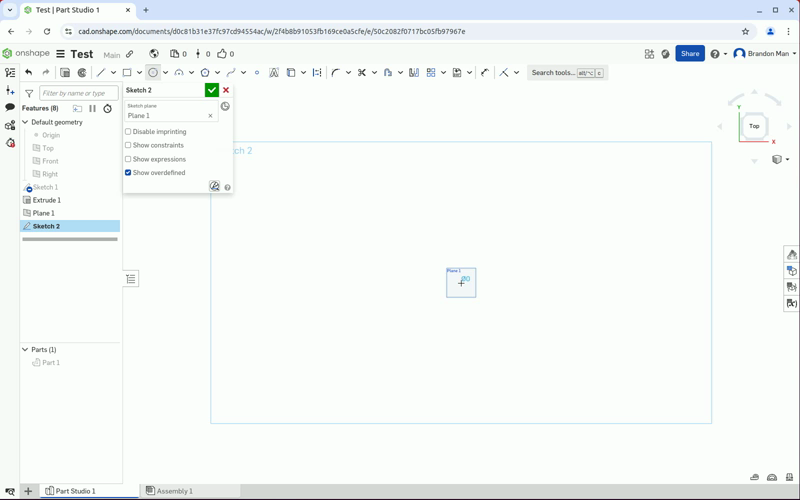
mouse_move(552, 282)
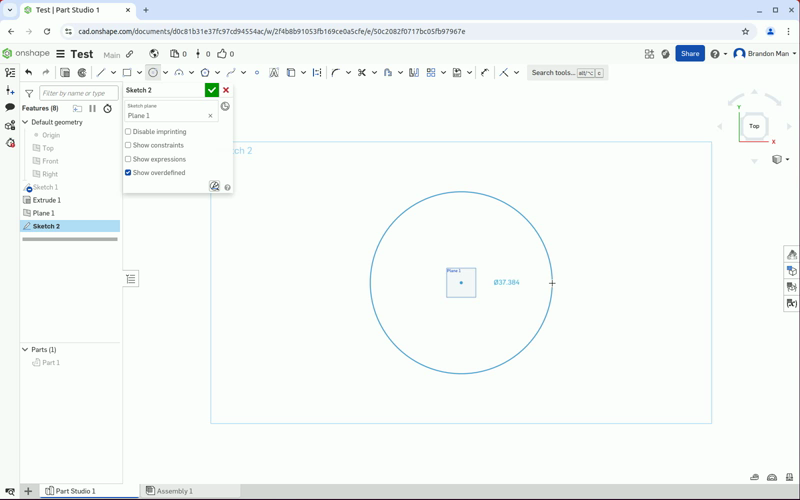
click(552, 282)
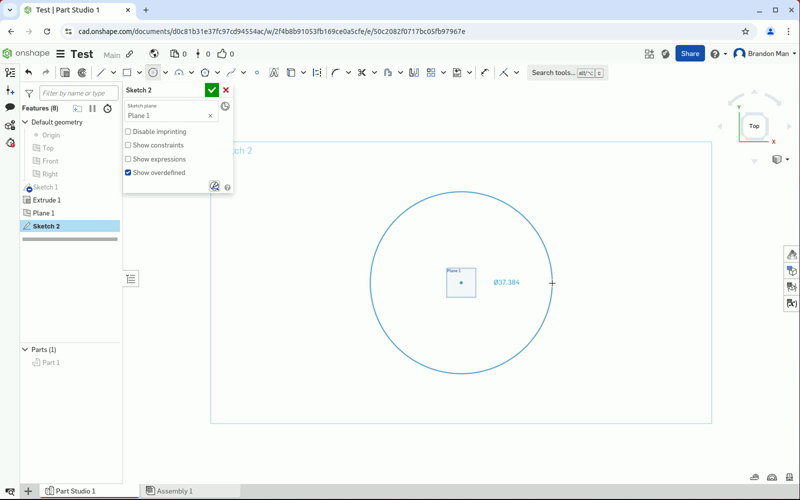
key(esc)
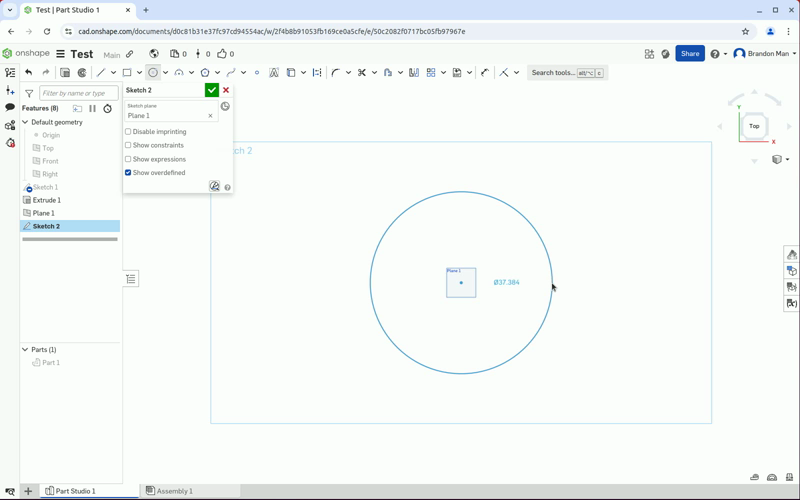
mouse_move(523, 250)
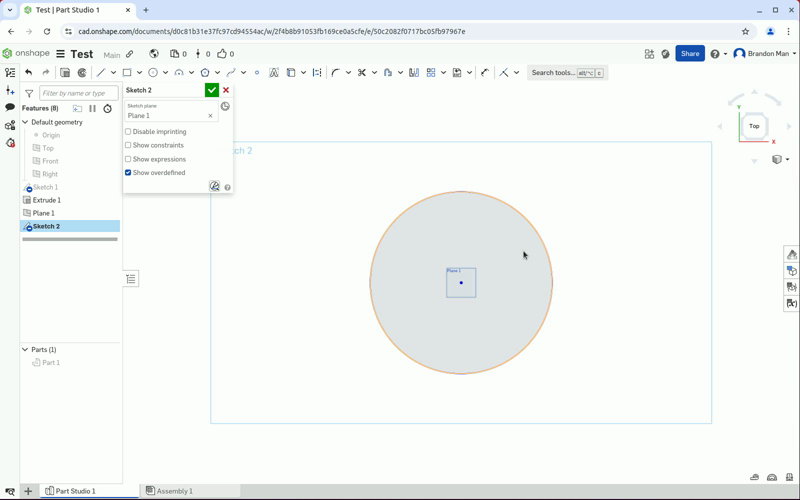
click(523, 250)
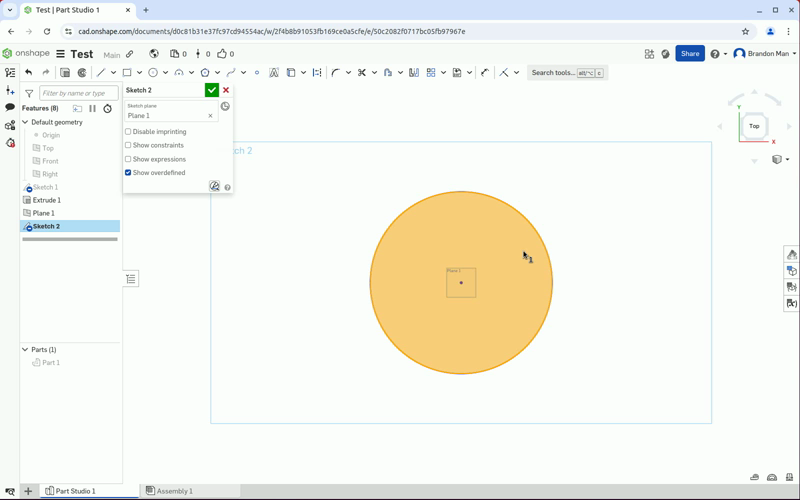
mouse_move(73, 352)
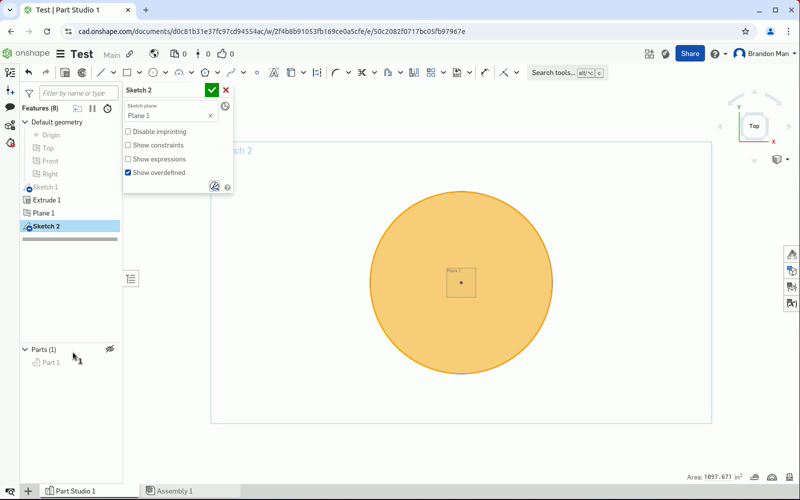
key(shift+y)
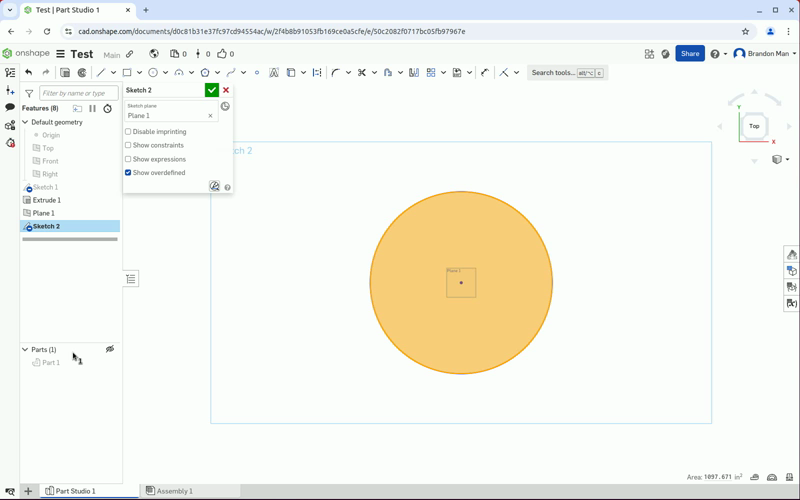
key(shift+e)
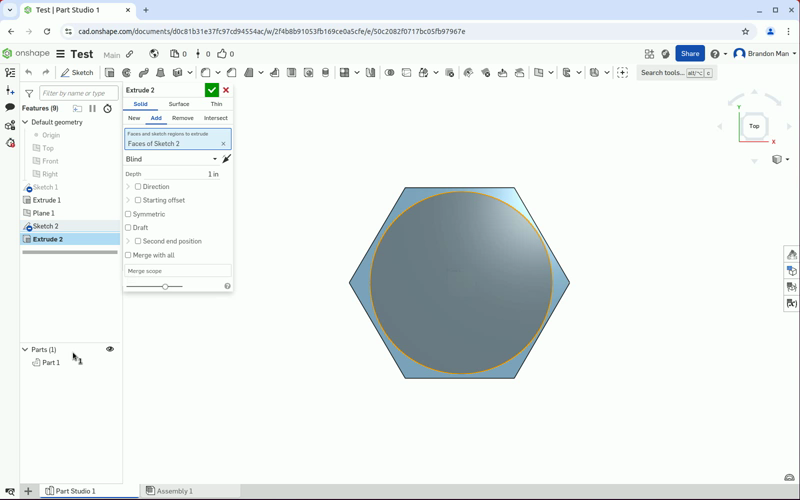
mouse_move(143, 106)
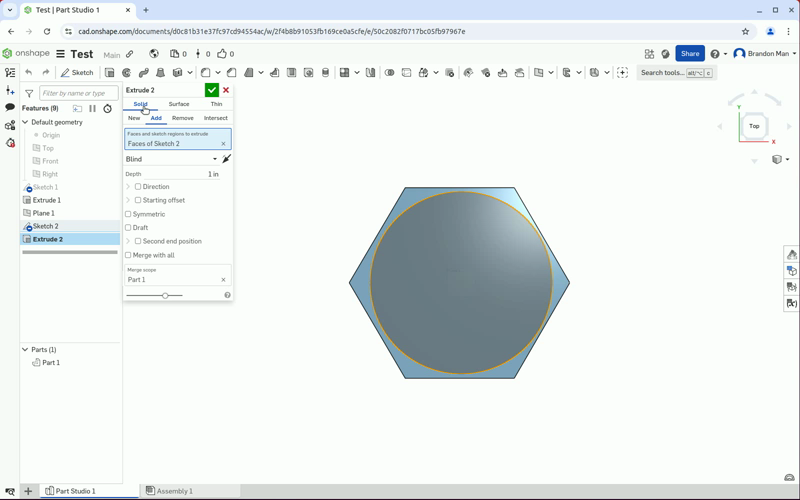
click(143, 106)
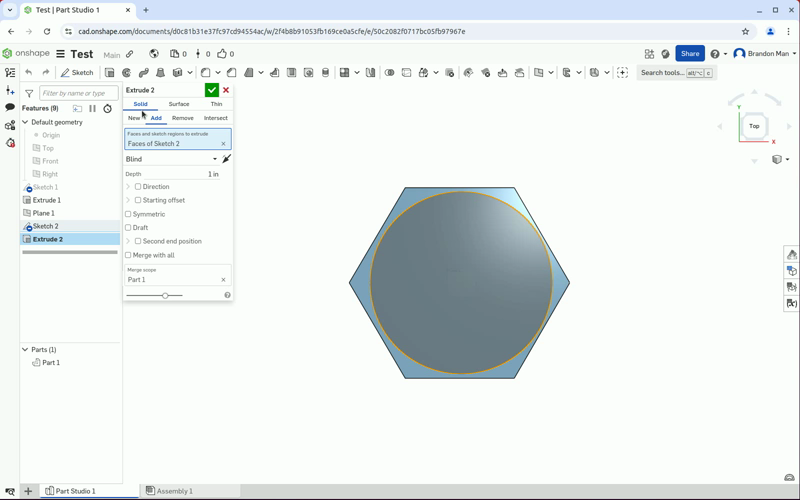
mouse_move(137, 120)
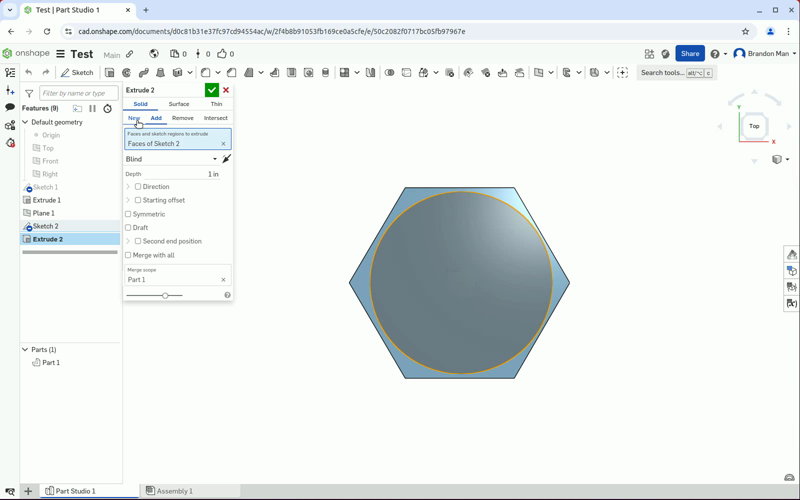
click(137, 120)
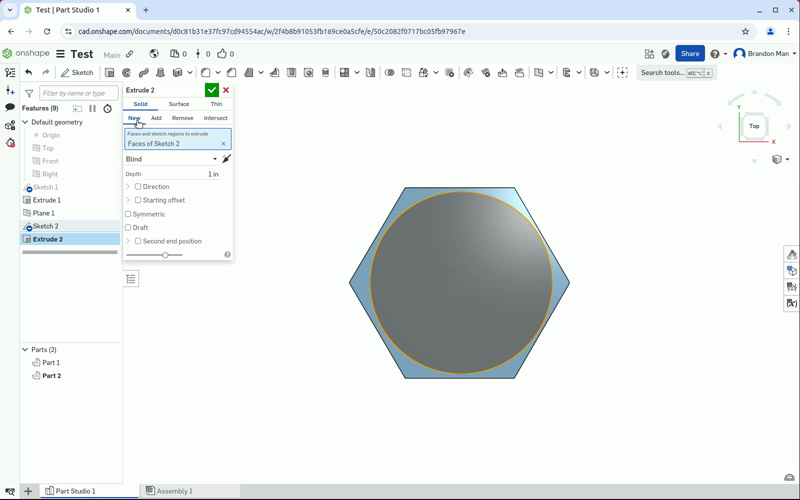
key(tab, 4)
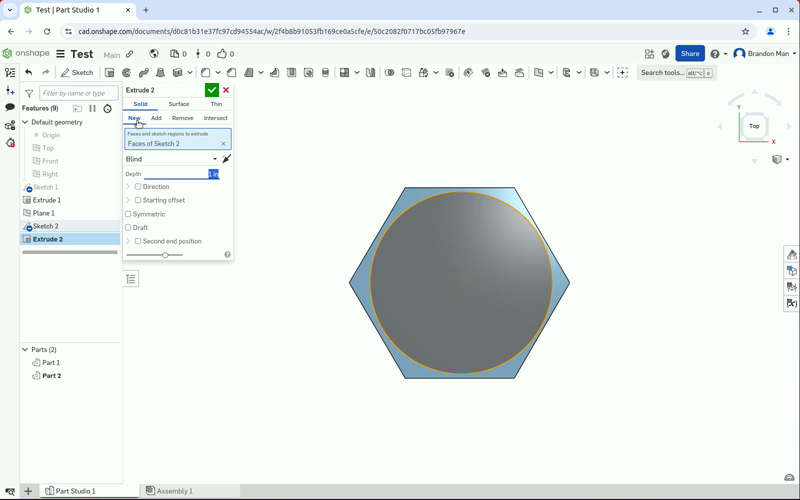
text(7.703)
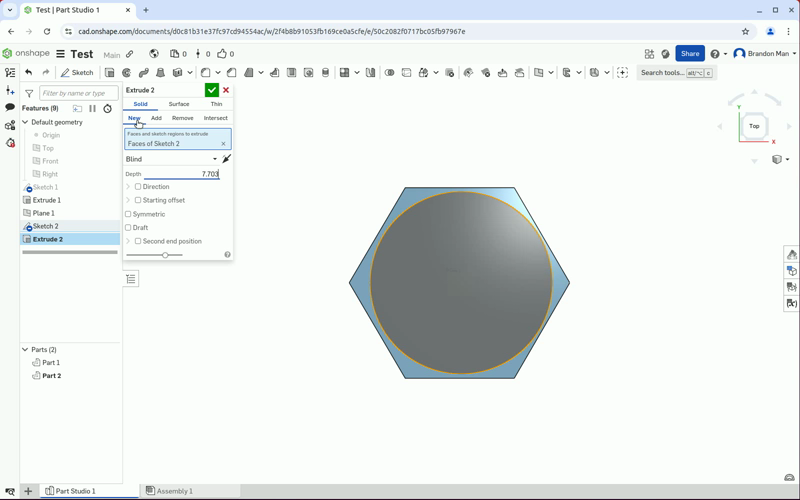
key(enter)
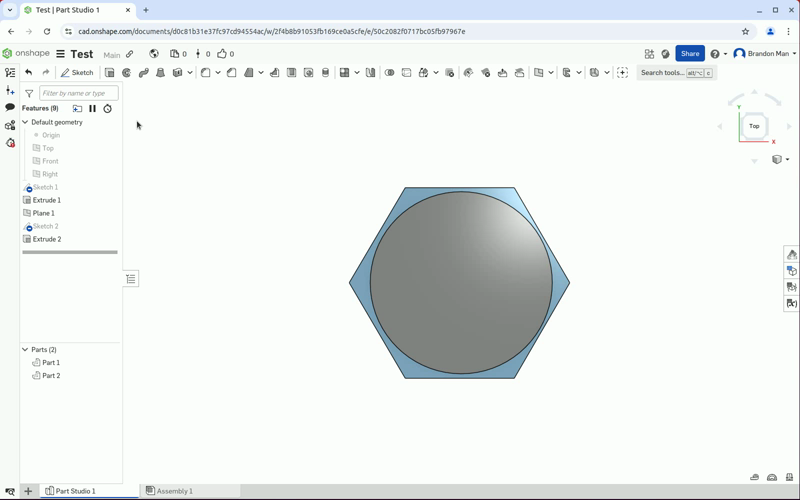
key(shift+h)
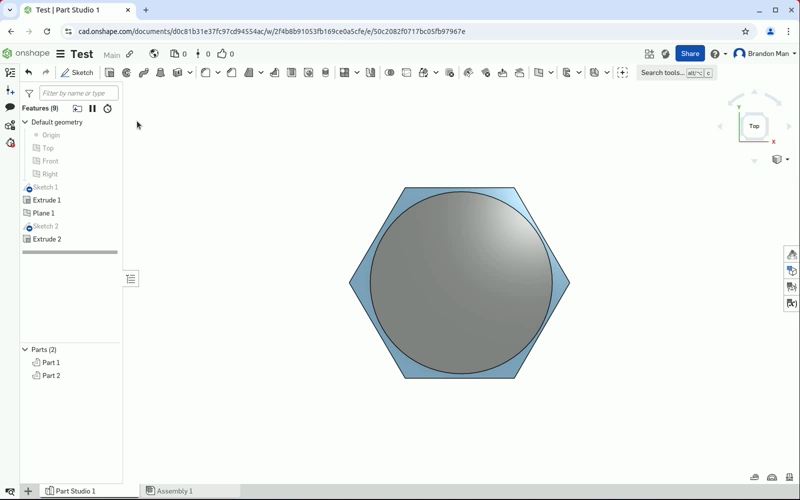
key(shift+h)
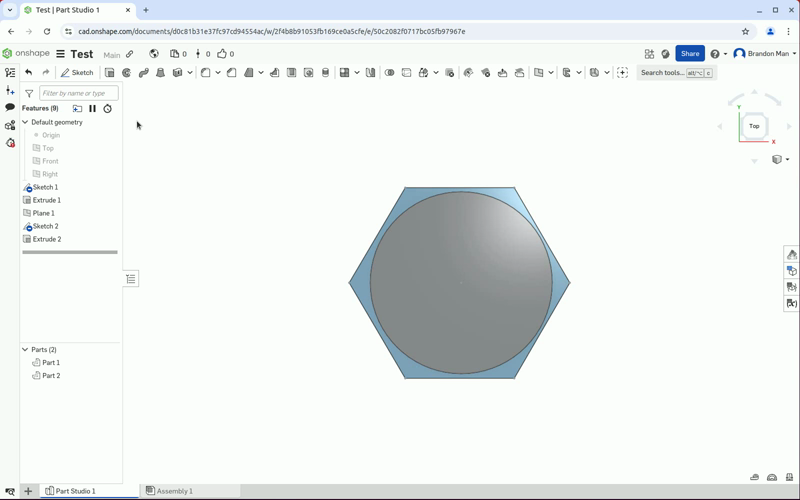
key(shift+7)
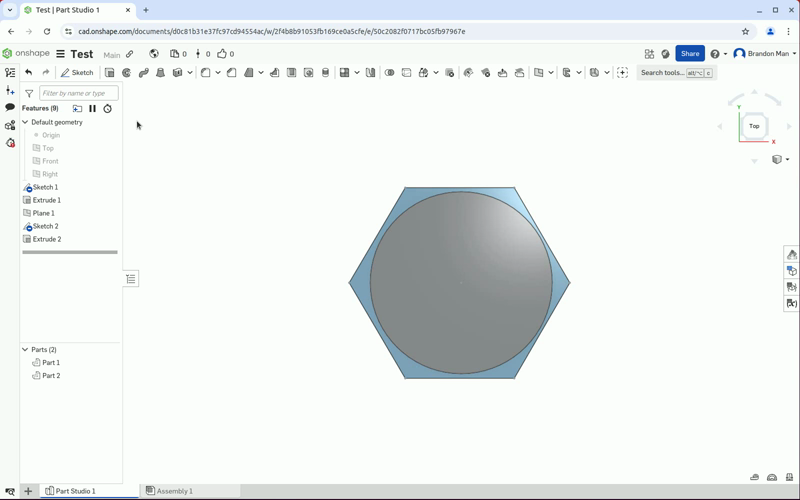
key(up, 3)
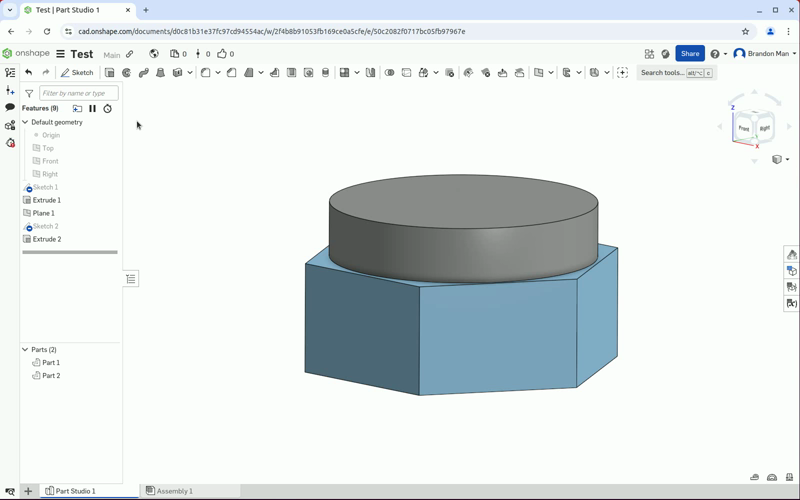
key(left, 3)
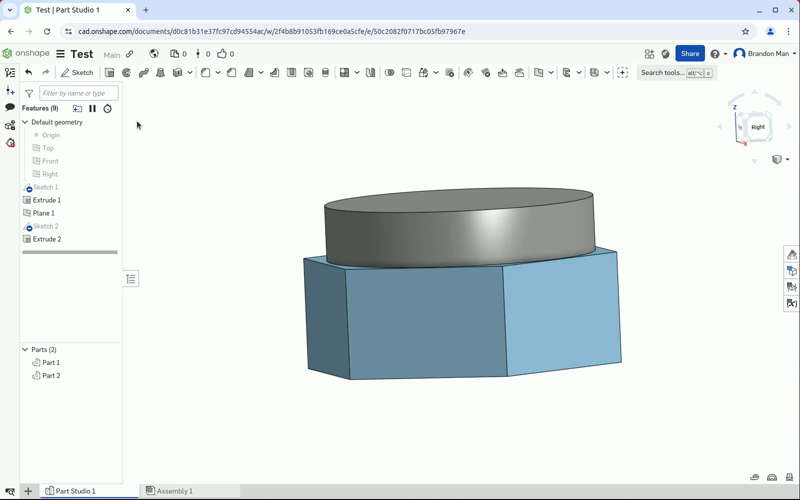
key(right, 3)
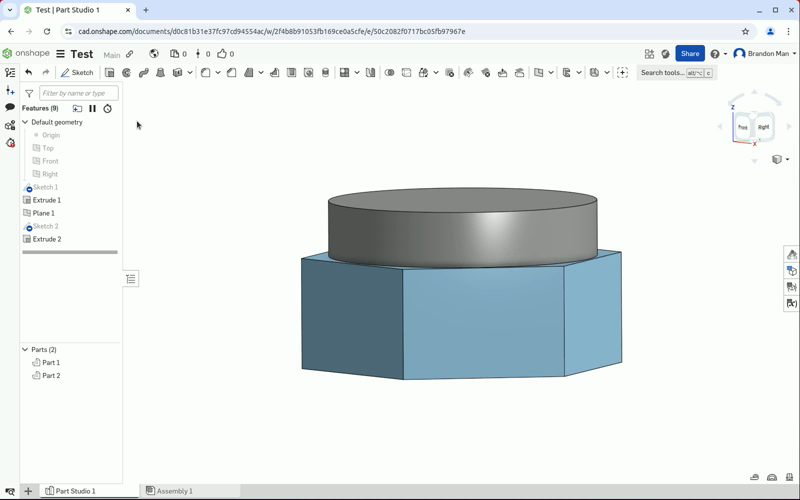
key(down, 3)
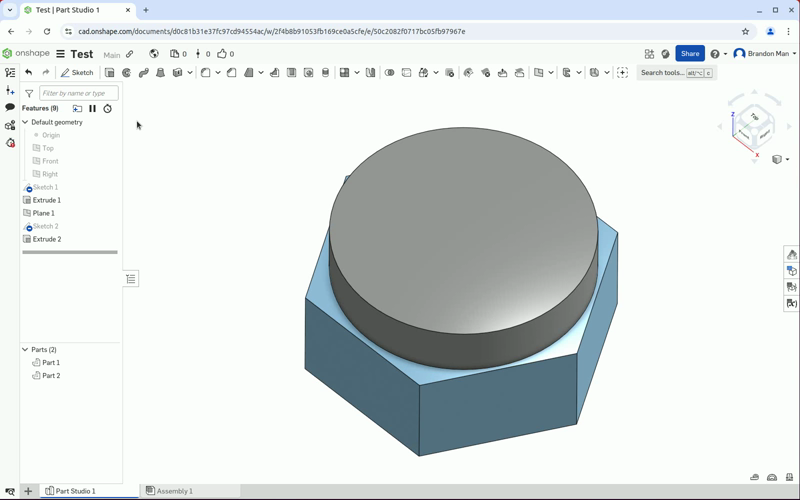
mouse_move(73, 189)
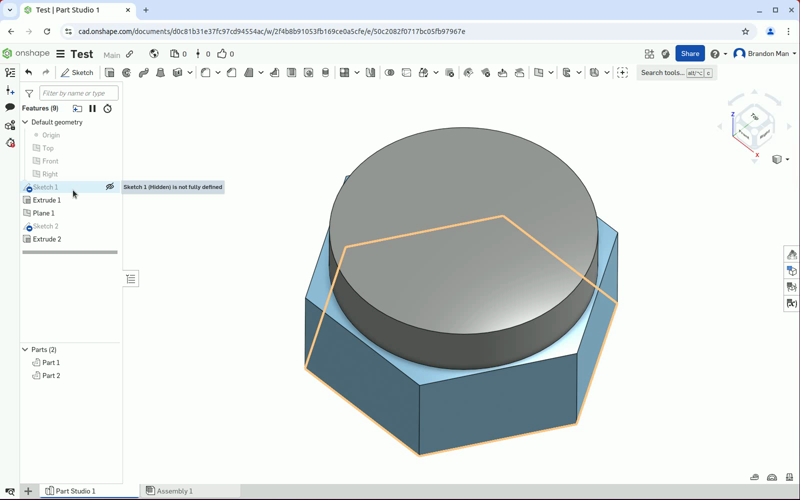
click(73, 189)